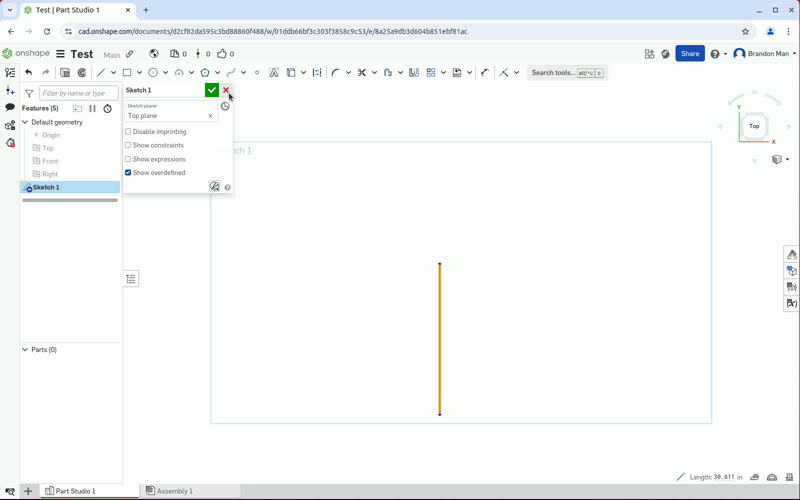
key(shift+h)
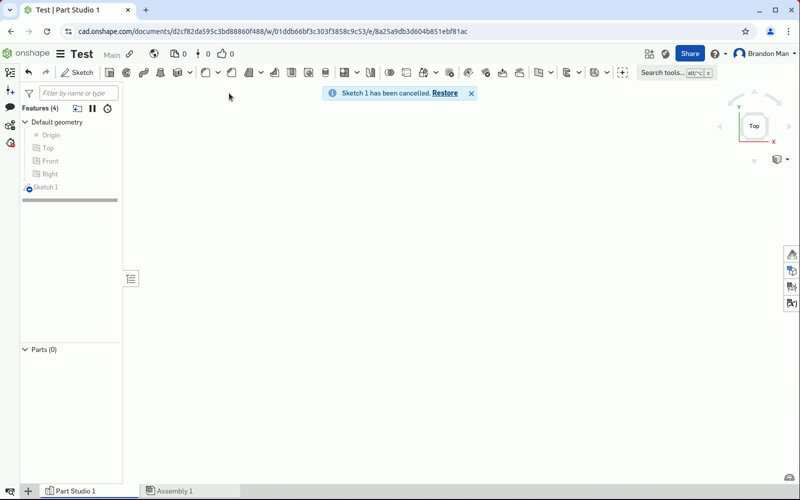
mouse_move(73, 352)
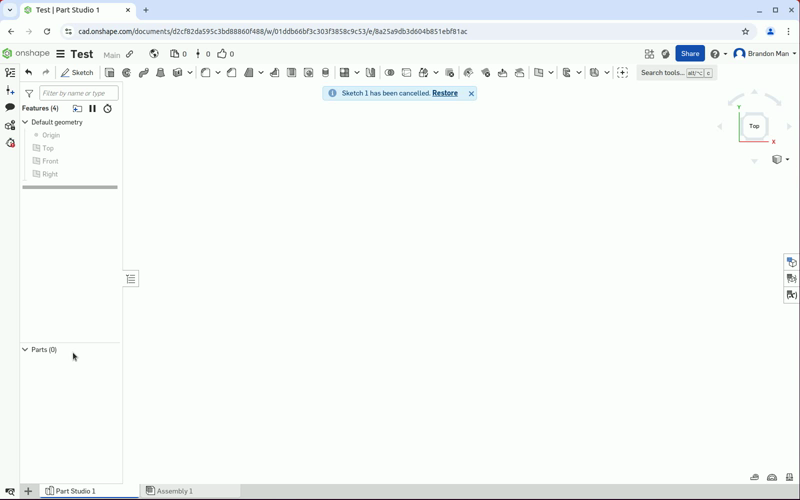
key(y)
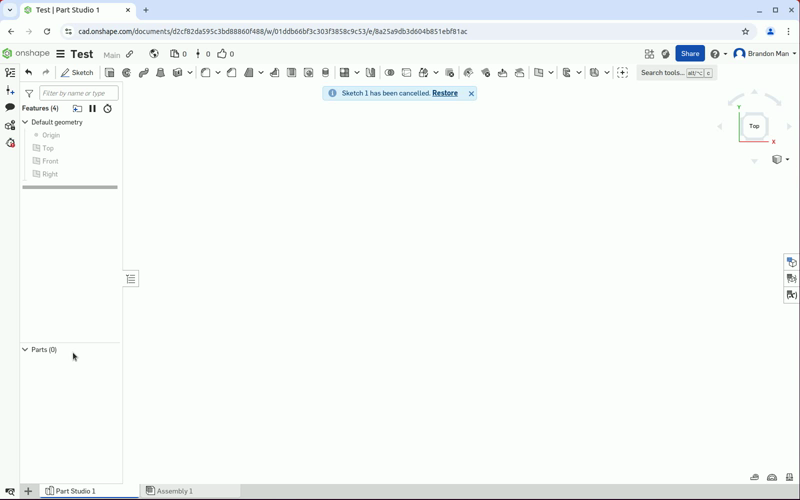
key(shift+p)
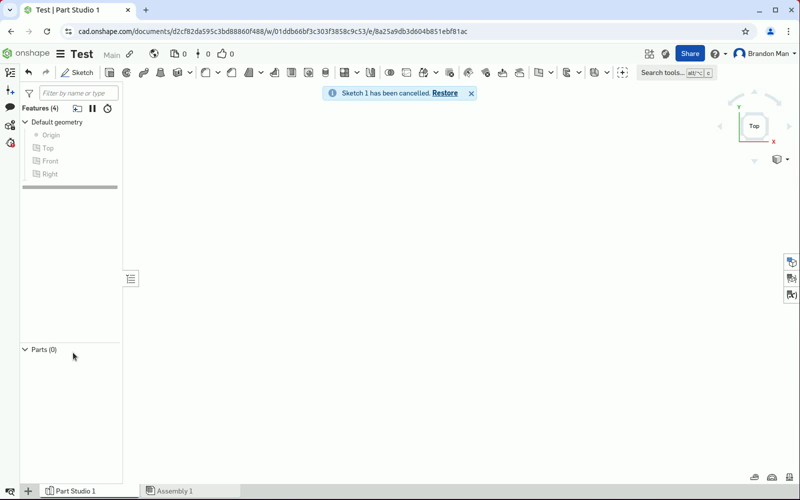
key(space)
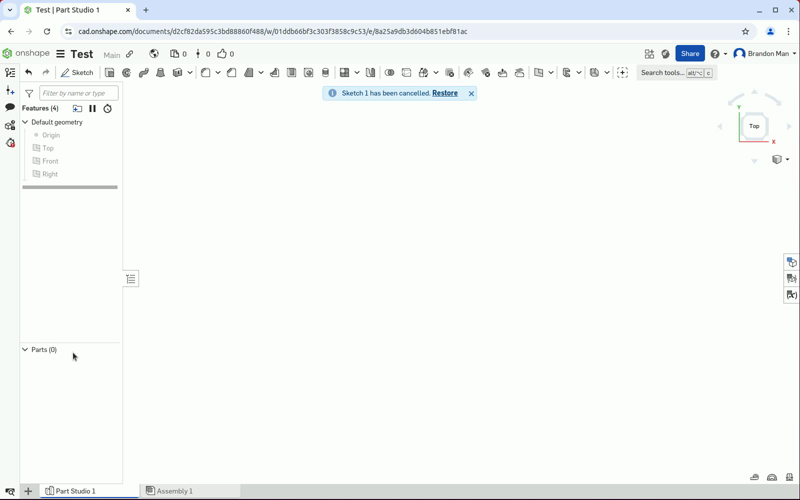
key_down(shift)
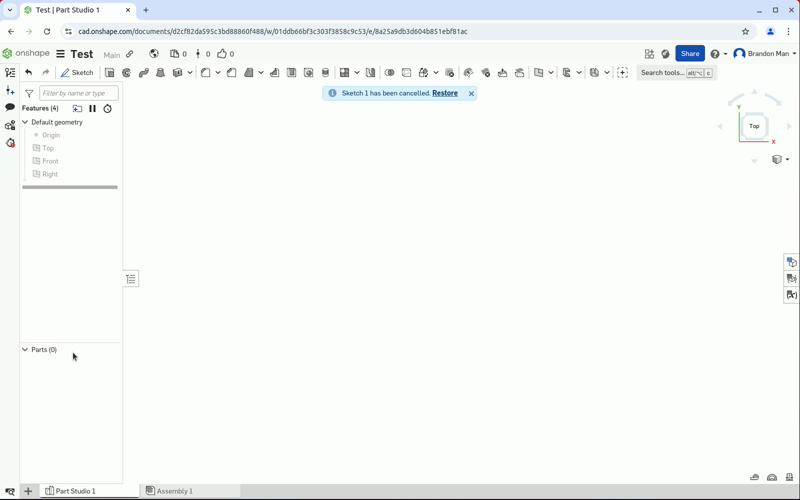
key(up)
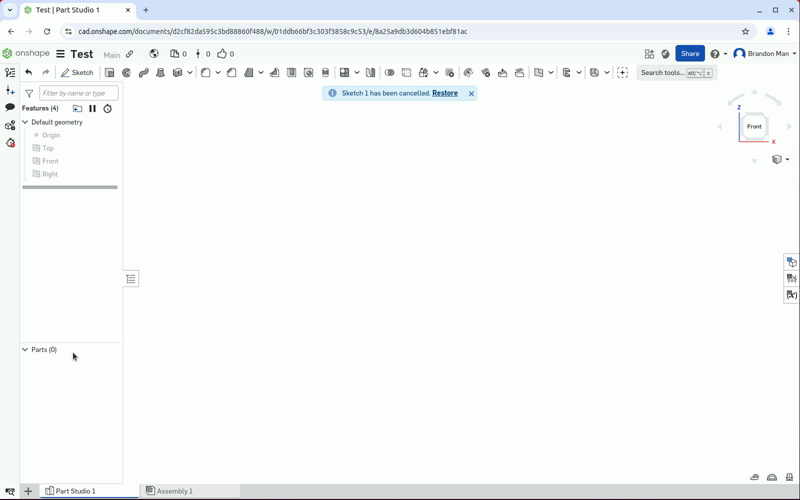
key_up(shift)
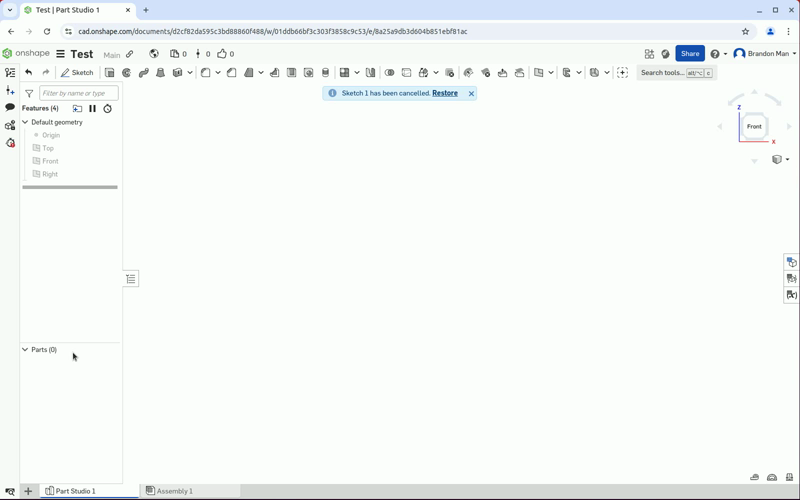
key(space)
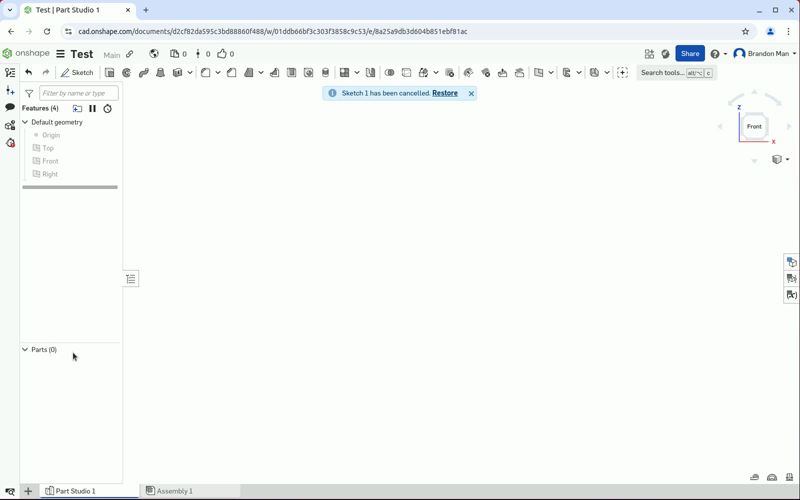
key_down(shift)
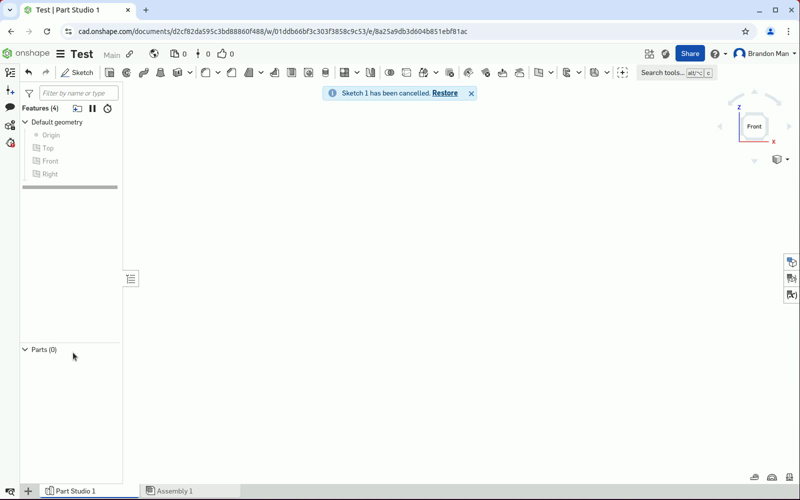
key(left)
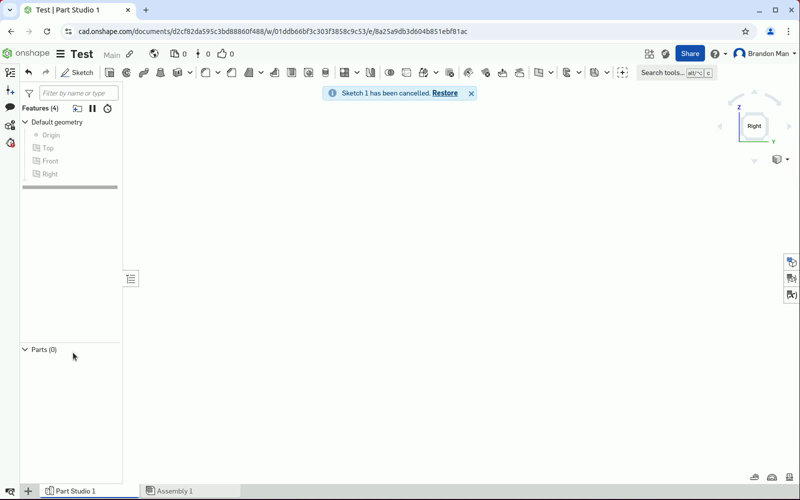
key_up(shift)
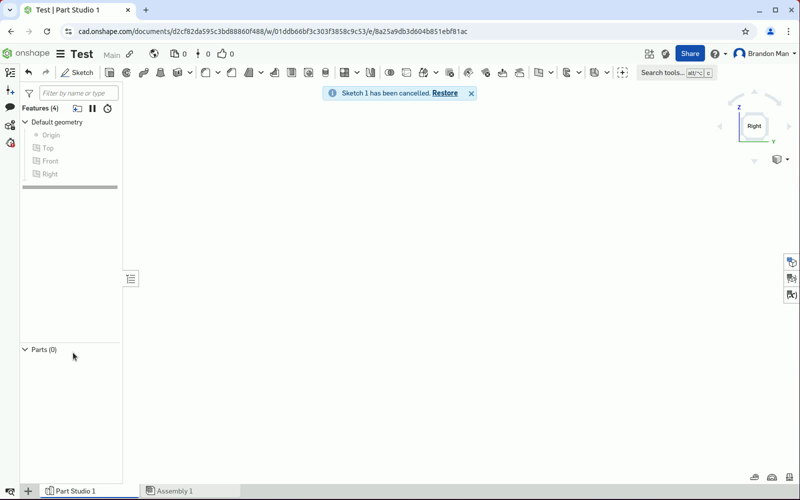
mouse_move(73, 352)
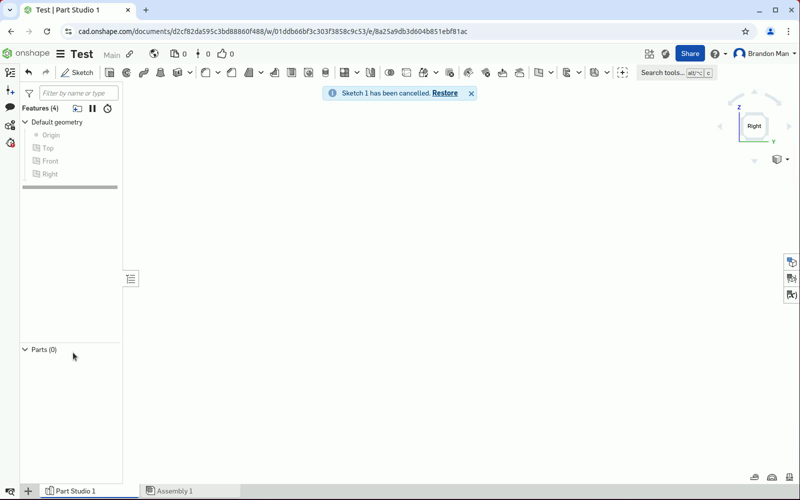
key(shift+y)
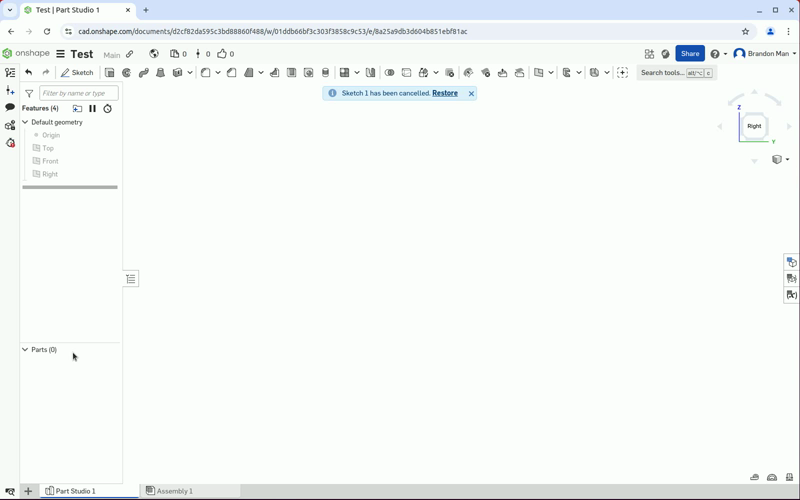
key(shift+s)
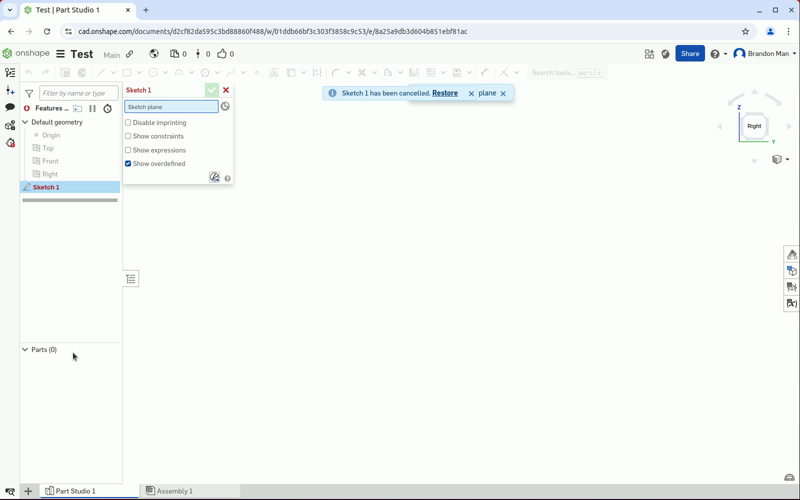
mouse_move(73, 176)
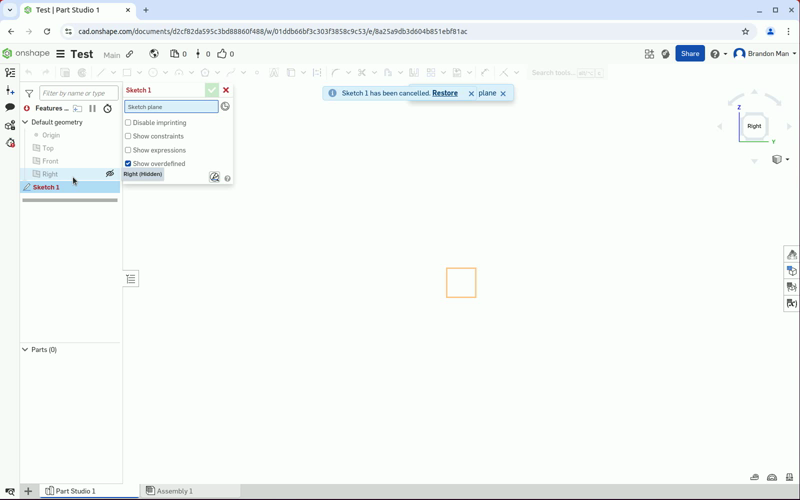
click(73, 176)
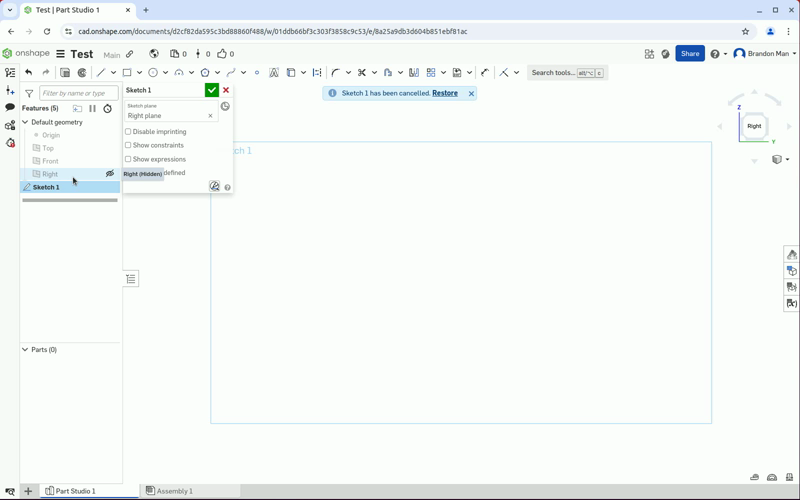
mouse_move(73, 352)
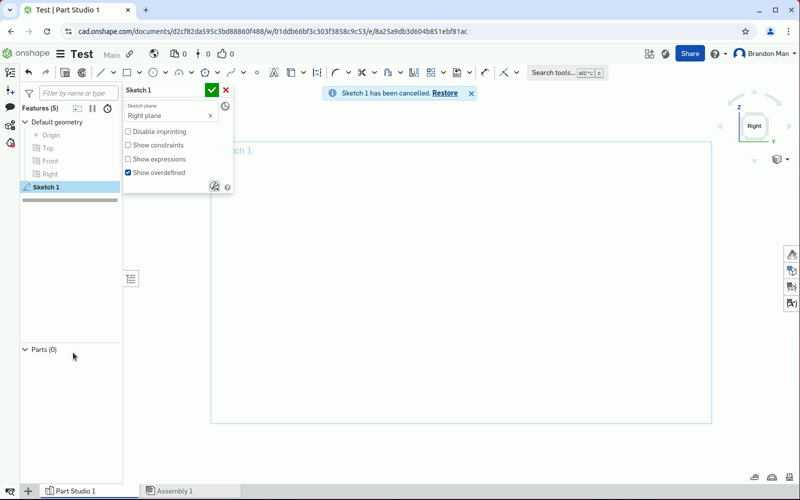
key(y)
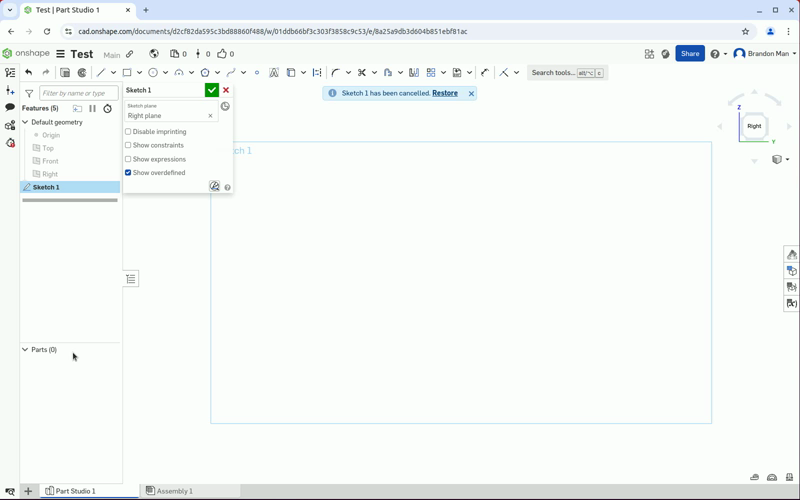
key(l)
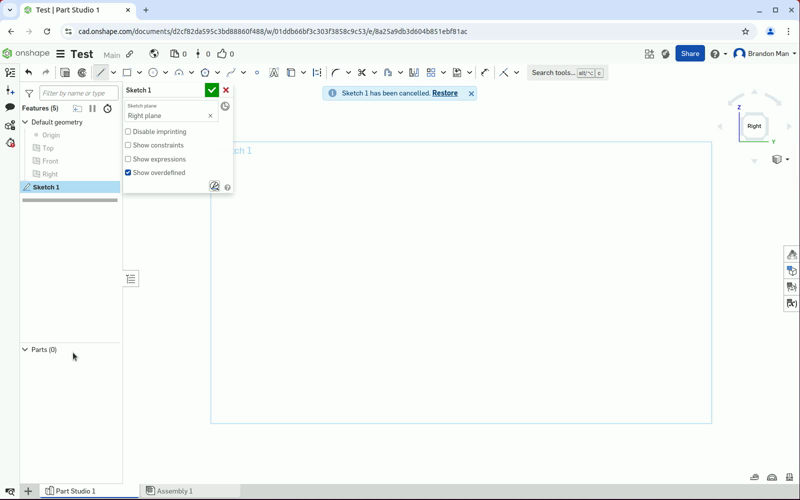
key_down(shift)
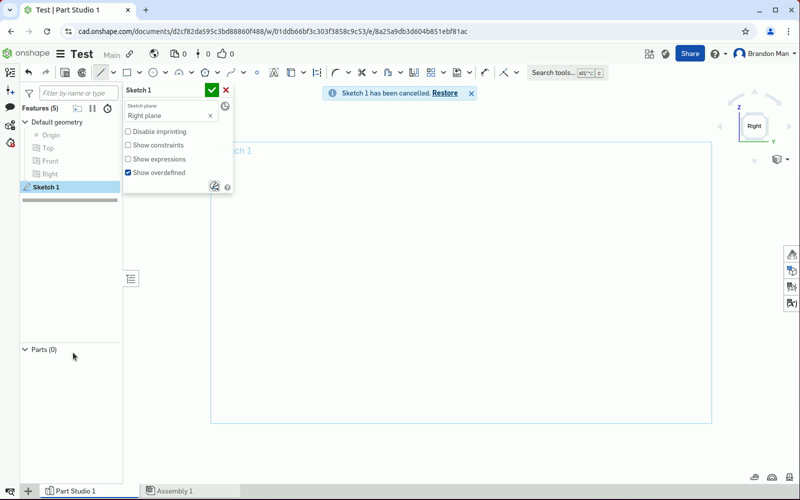
mouse_move(348, 282)
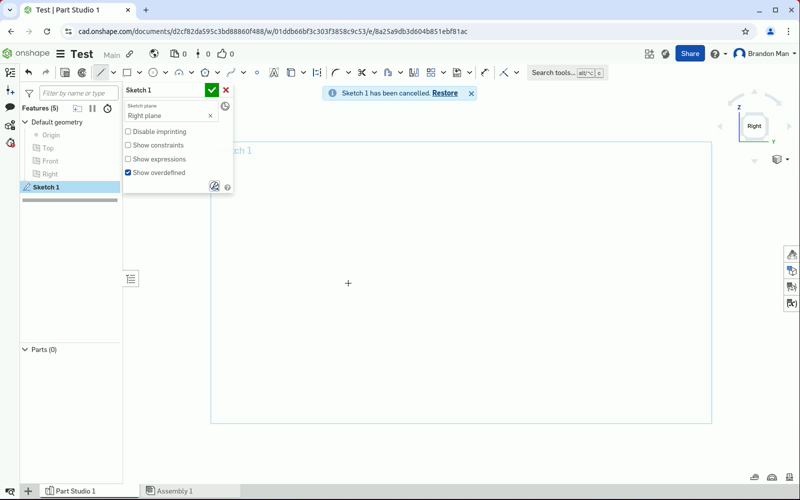
click(348, 282)
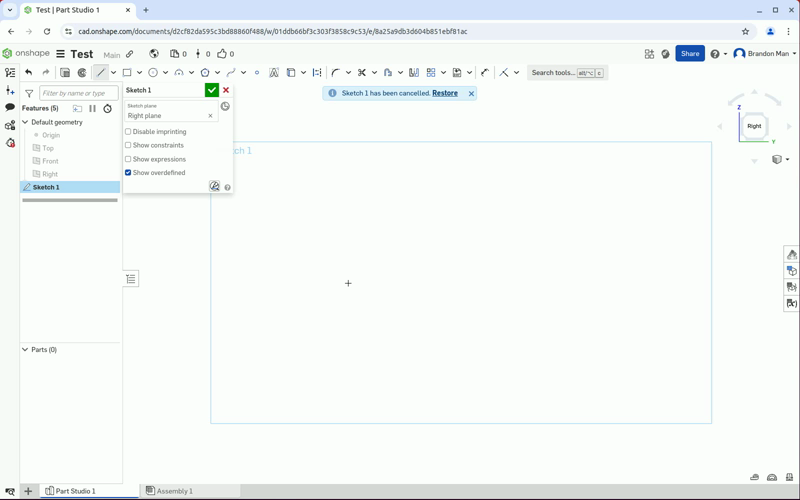
key_up(shift)
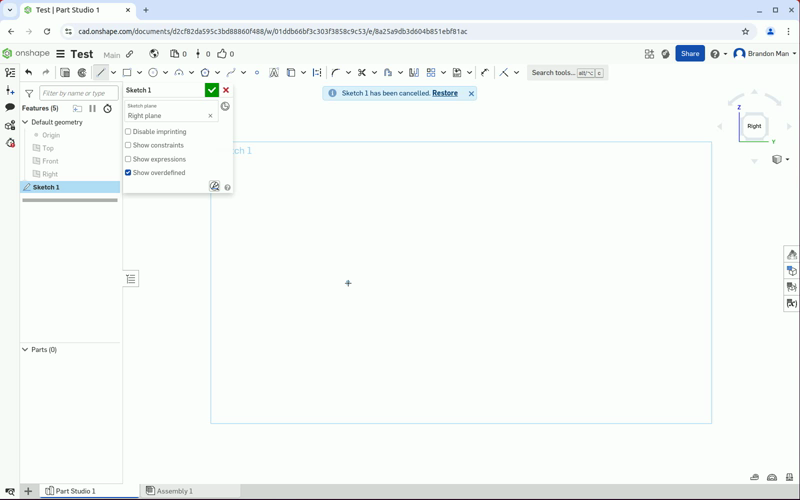
key_down(shift)
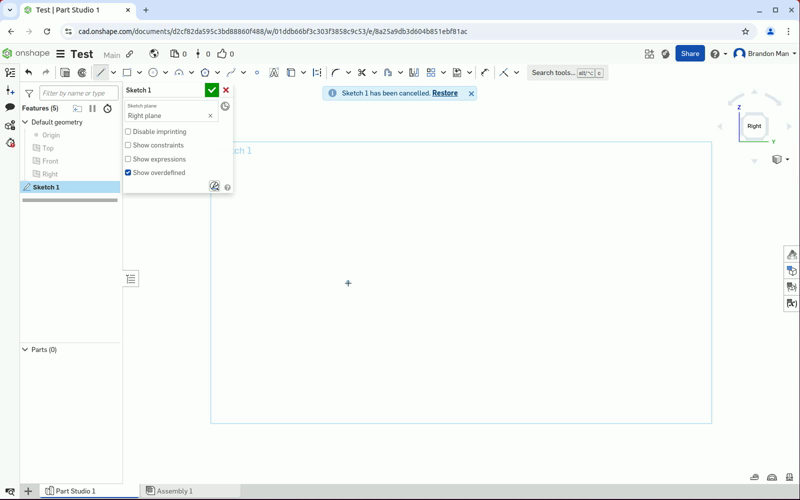
mouse_move(572, 282)
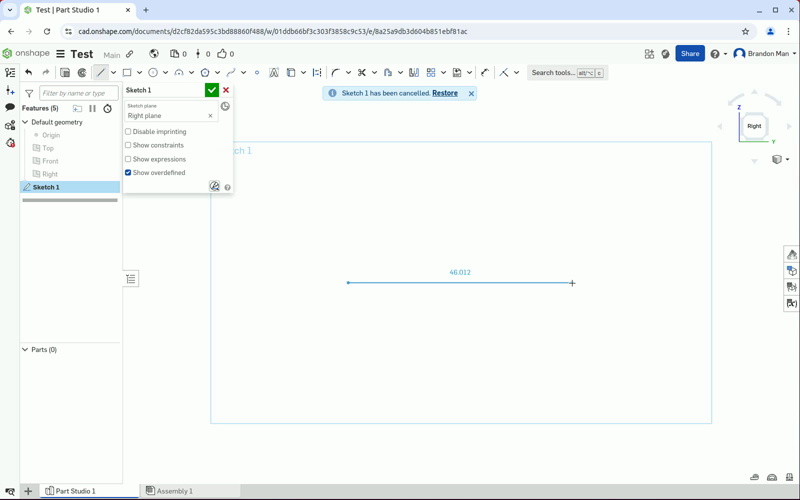
click(572, 282)
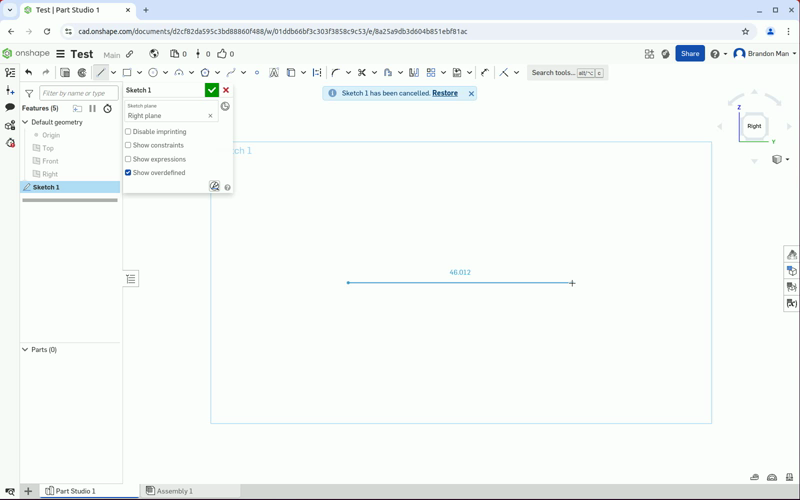
key_up(shift)
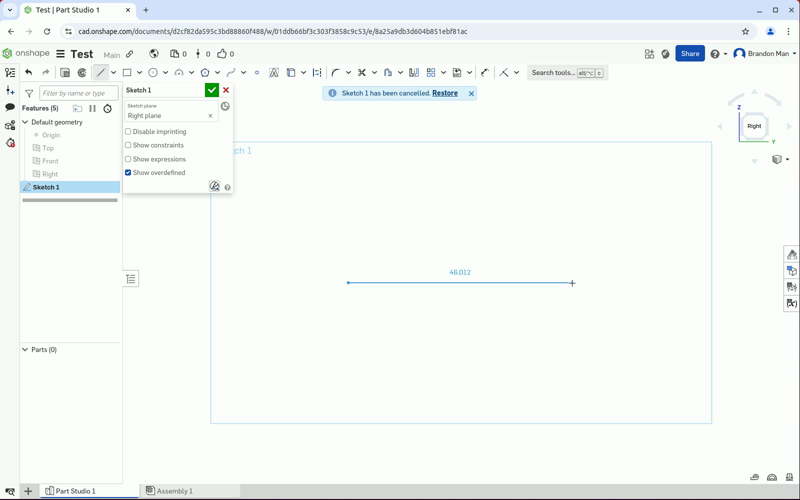
key_down(shift)
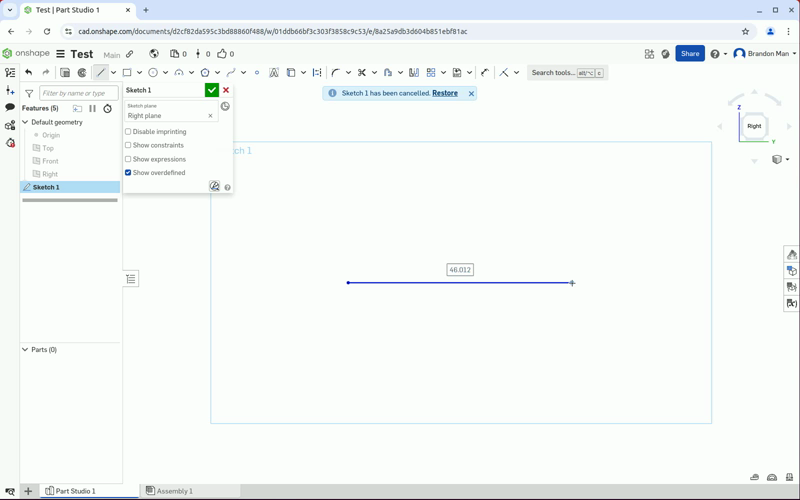
mouse_move(589, 282)
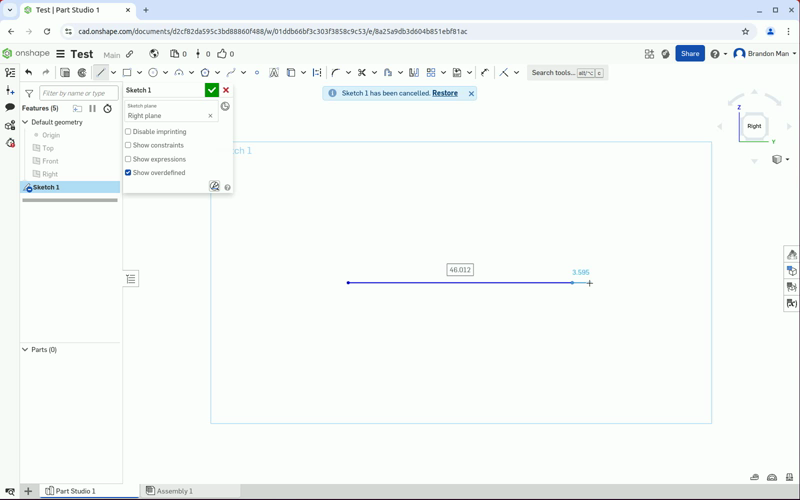
mouse_move(572, 268)
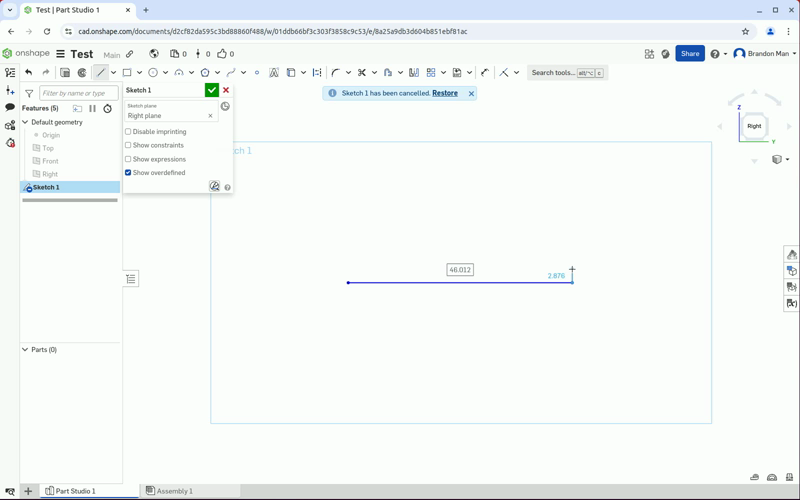
click(572, 268)
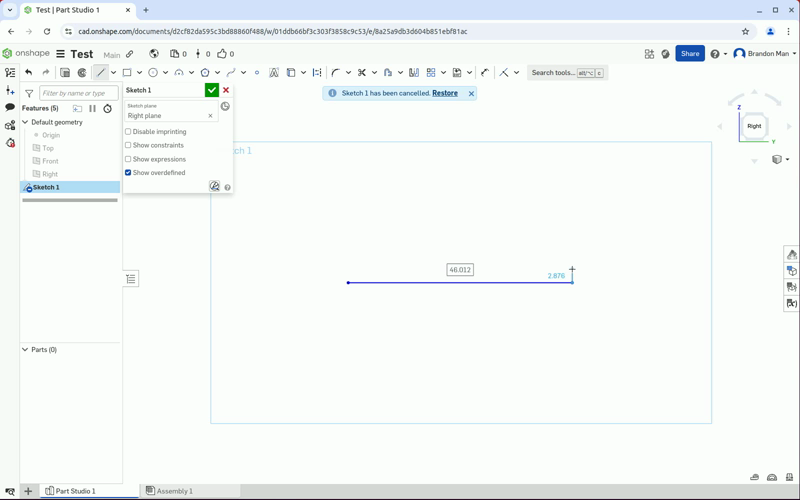
key_up(shift)
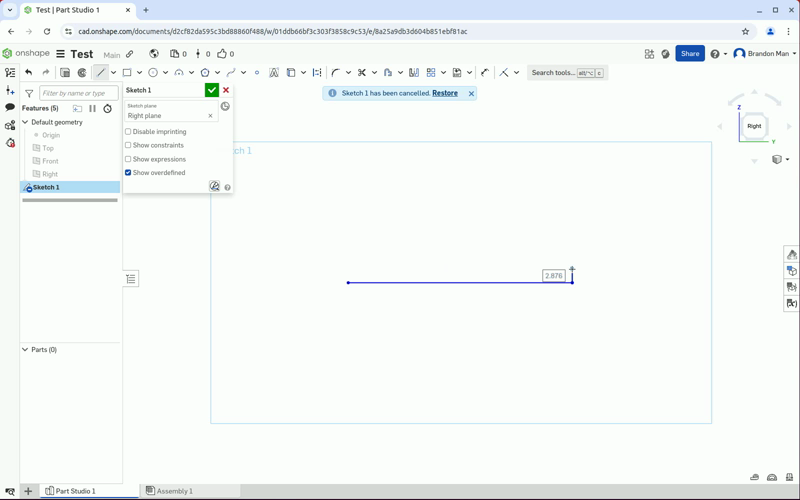
key_down(shift)
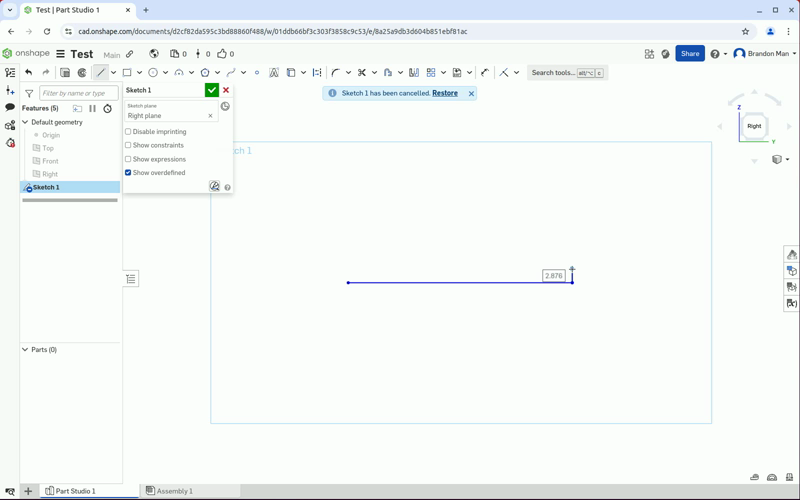
mouse_move(348, 231)
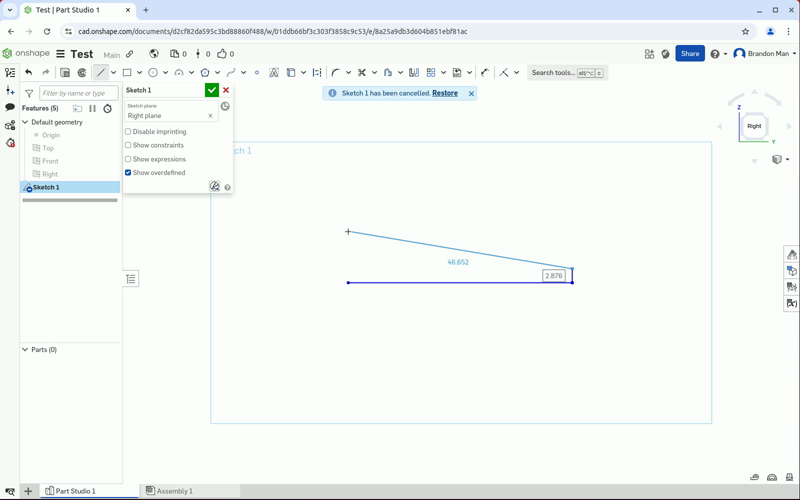
click(348, 231)
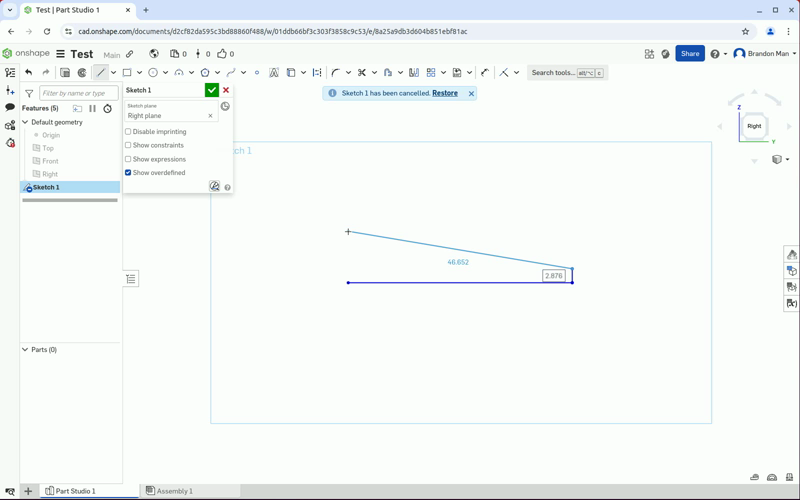
key_up(shift)
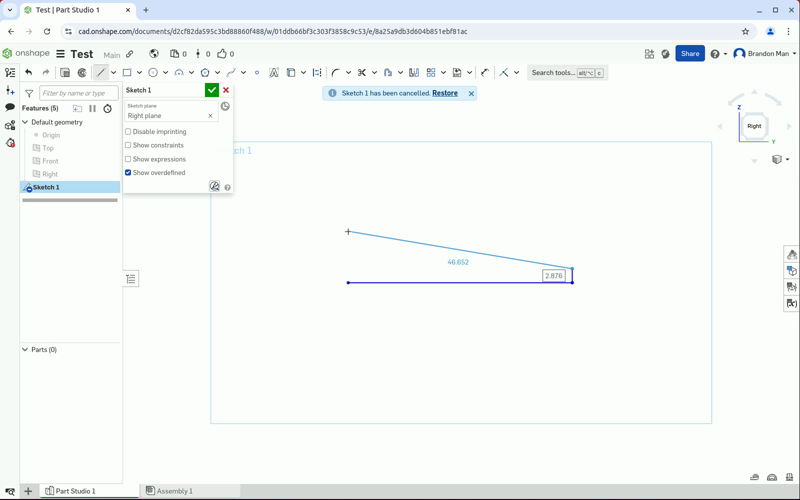
mouse_move(378, 231)
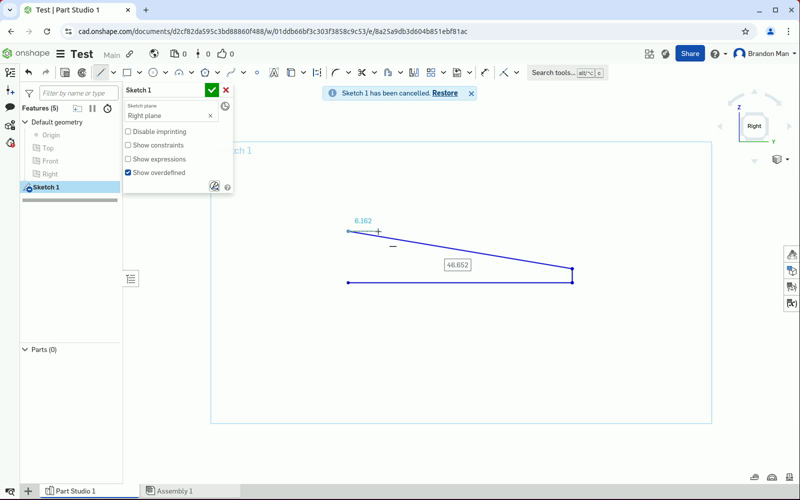
key_down(shift)
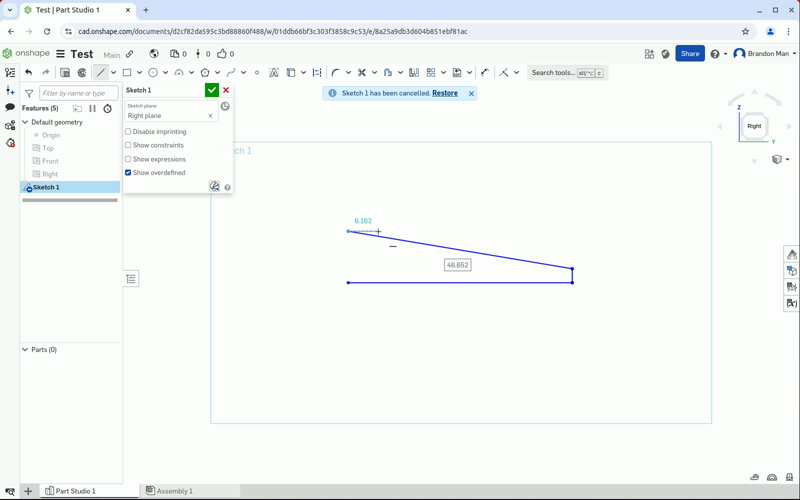
mouse_move(348, 282)
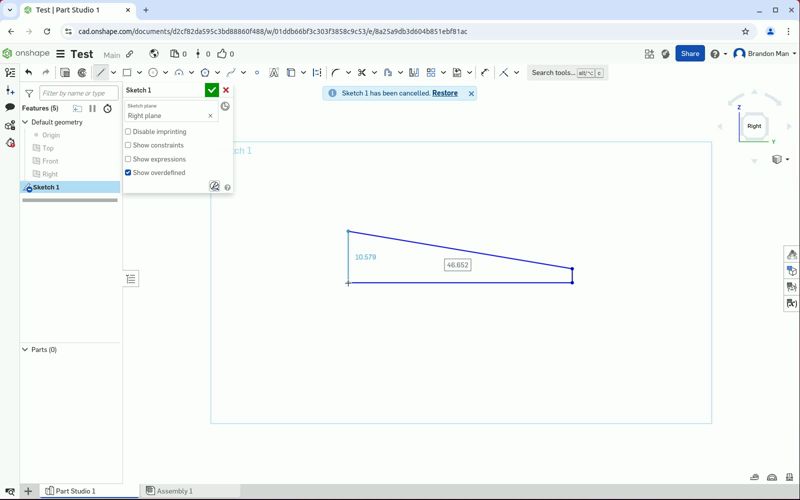
key_up(shift)
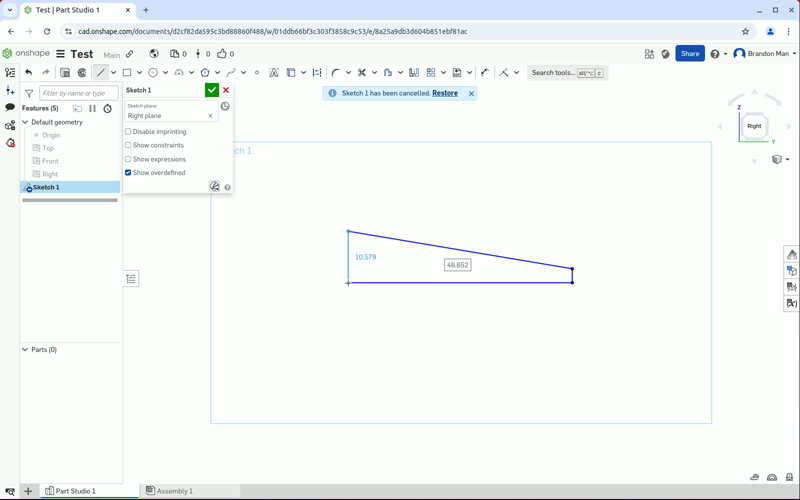
click(348, 282)
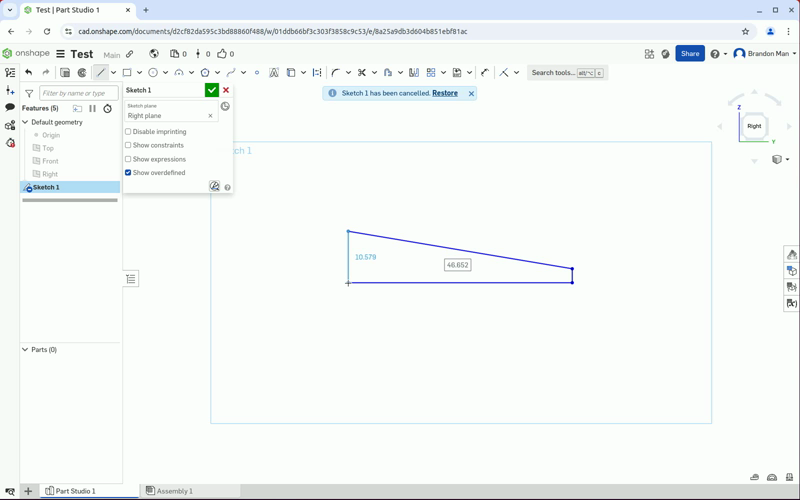
key(esc)
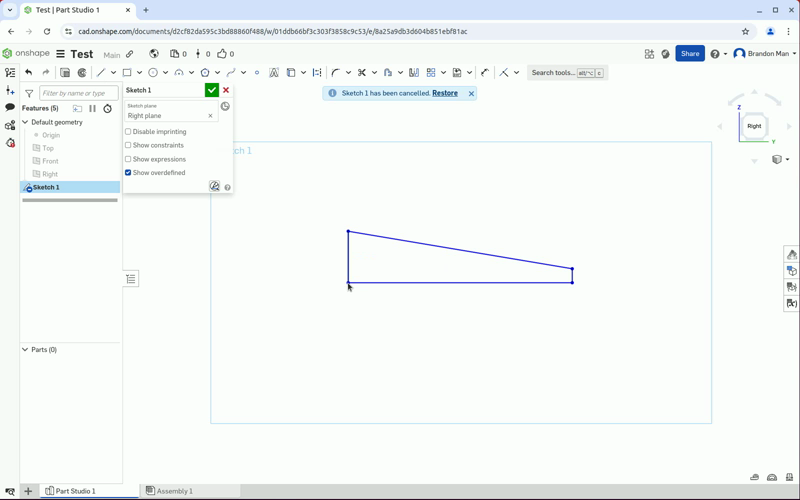
mouse_move(444, 254)
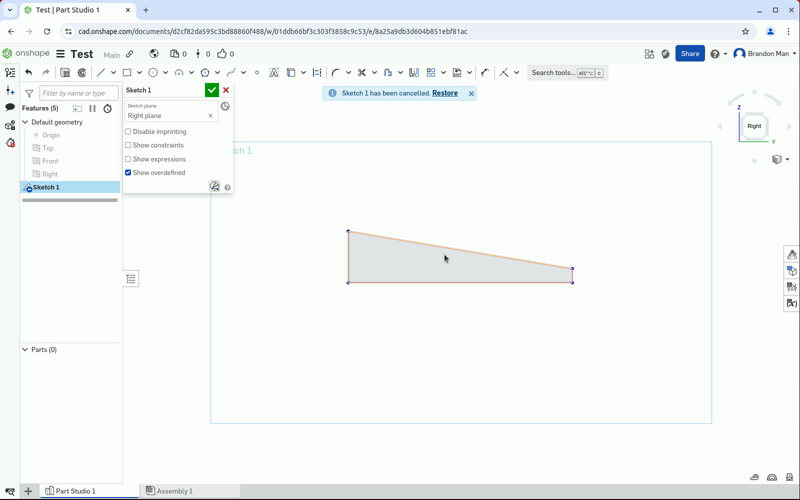
click(444, 254)
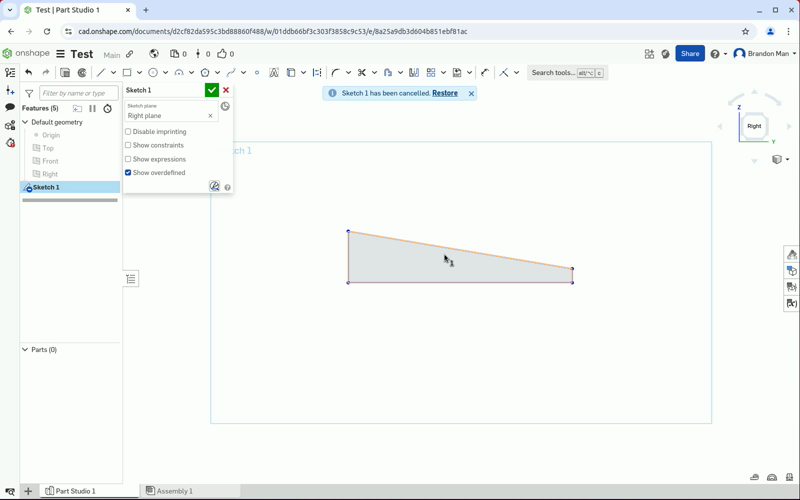
mouse_move(73, 352)
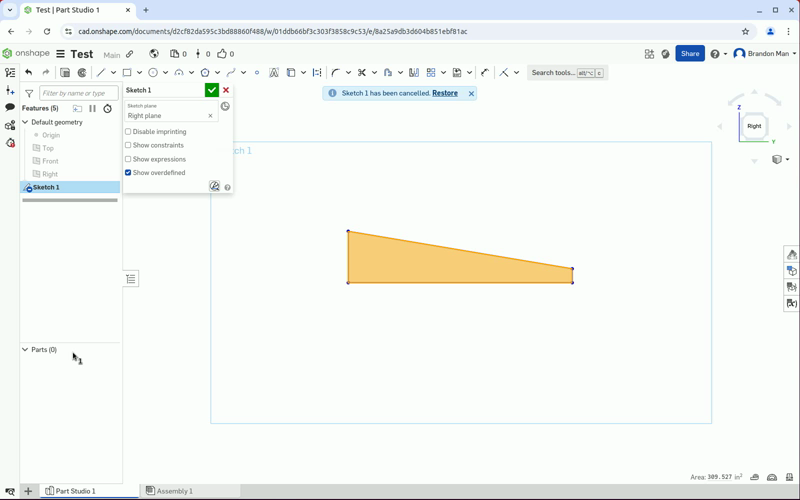
key(shift+y)
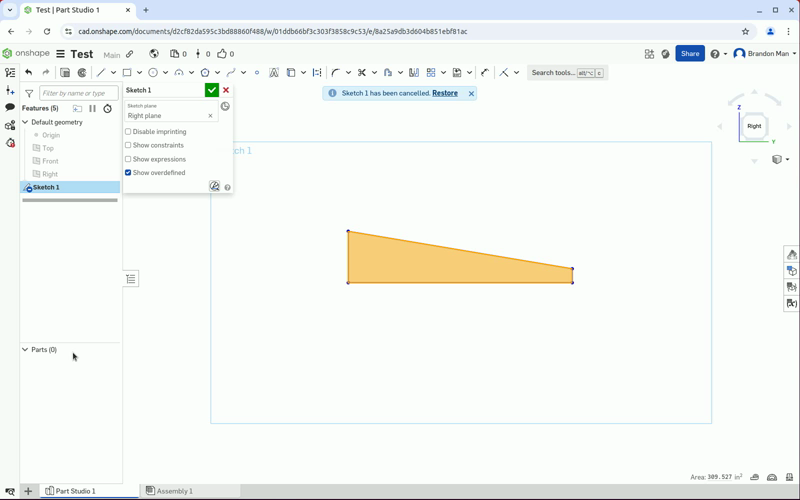
key(shift+e)
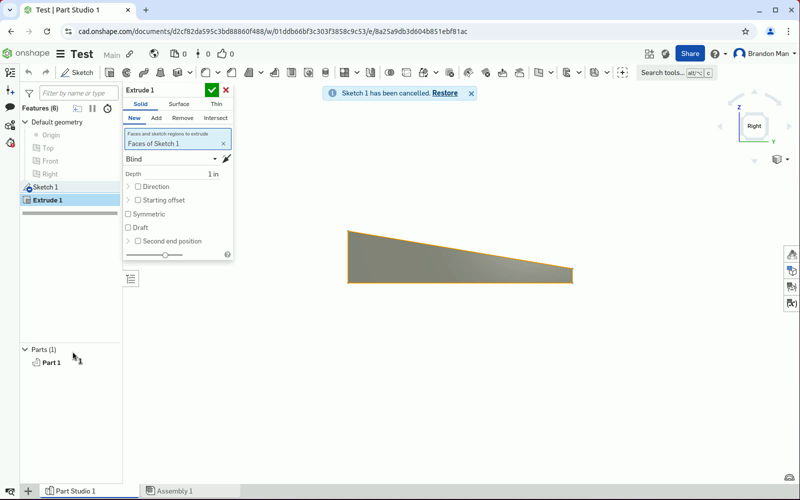
mouse_move(143, 106)
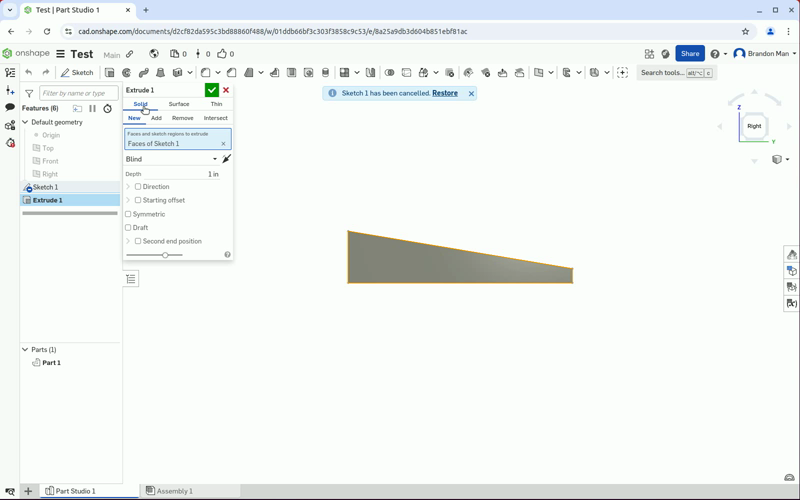
click(143, 106)
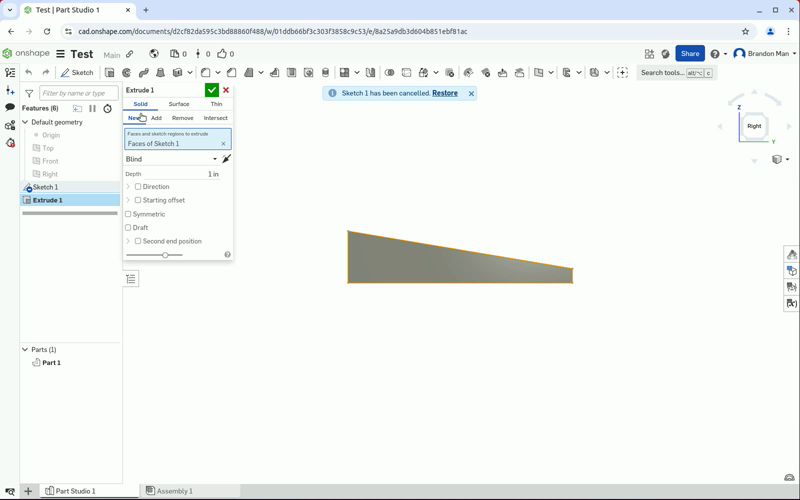
mouse_move(137, 120)
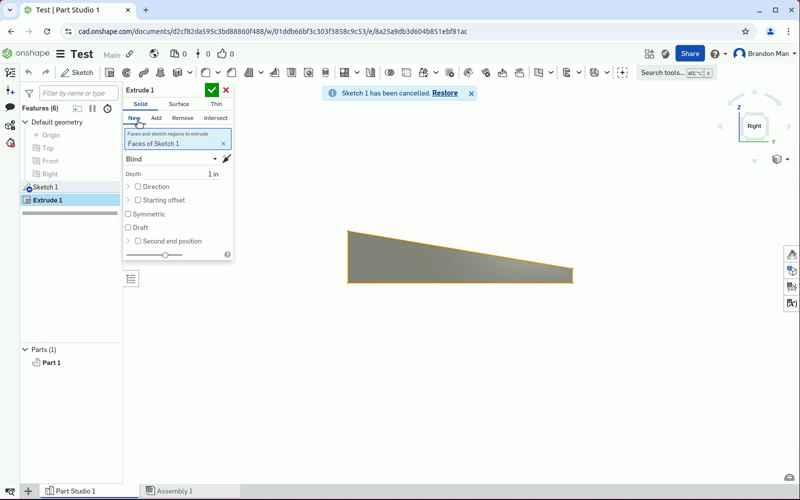
click(137, 120)
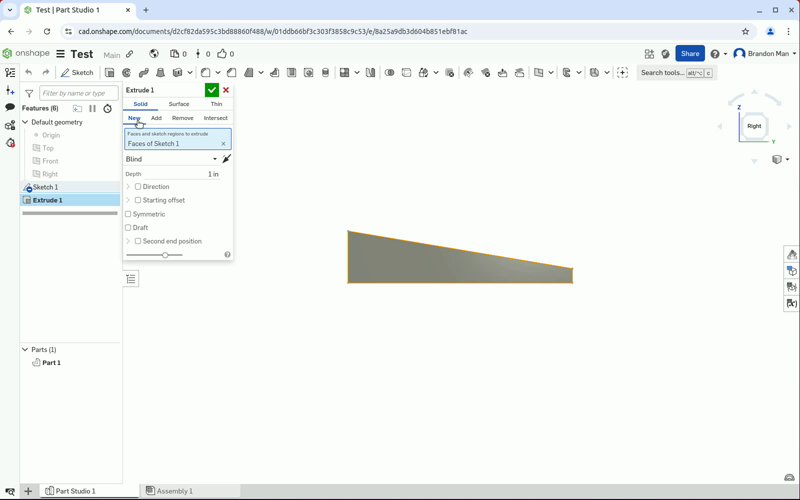
key(tab, 4)
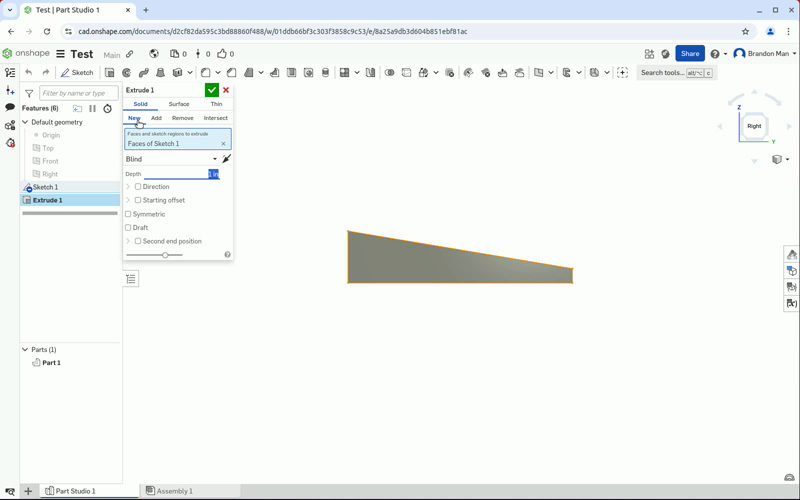
text(6.74)
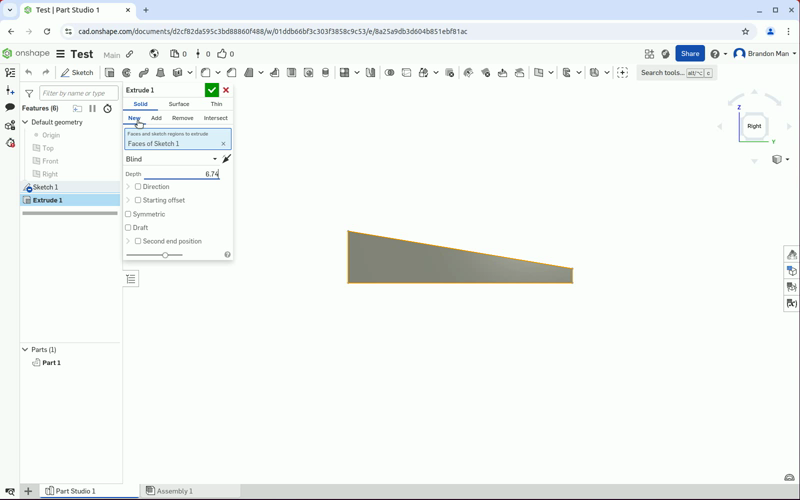
key(tab, 3)
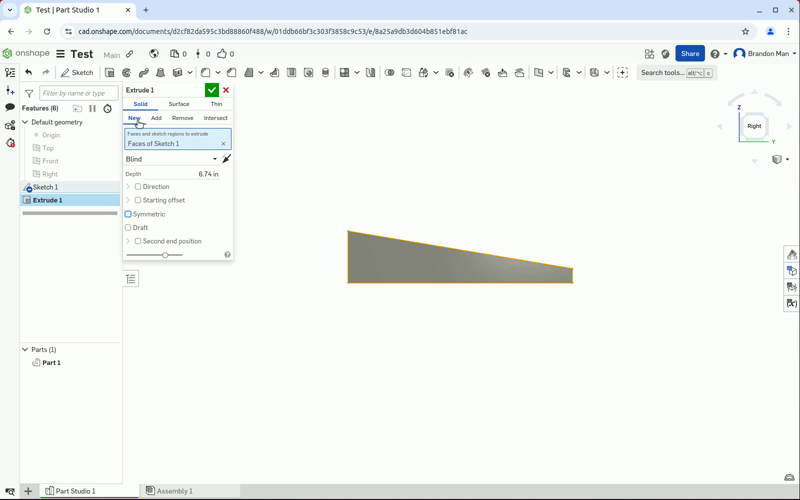
key(space)
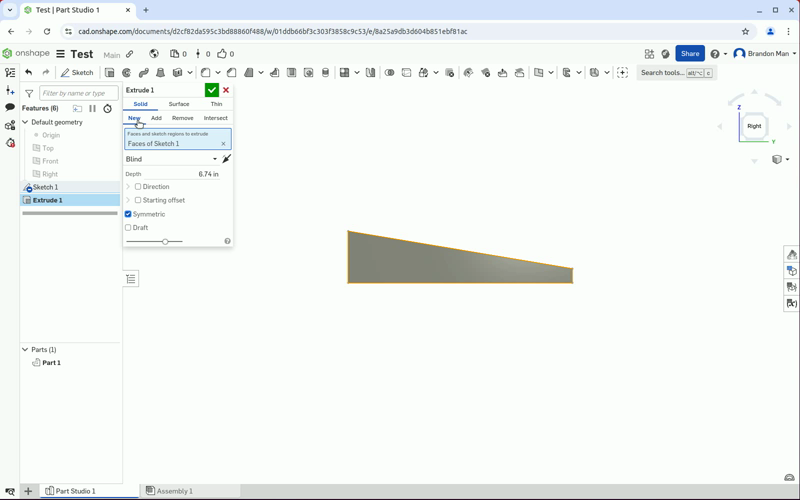
key(enter)
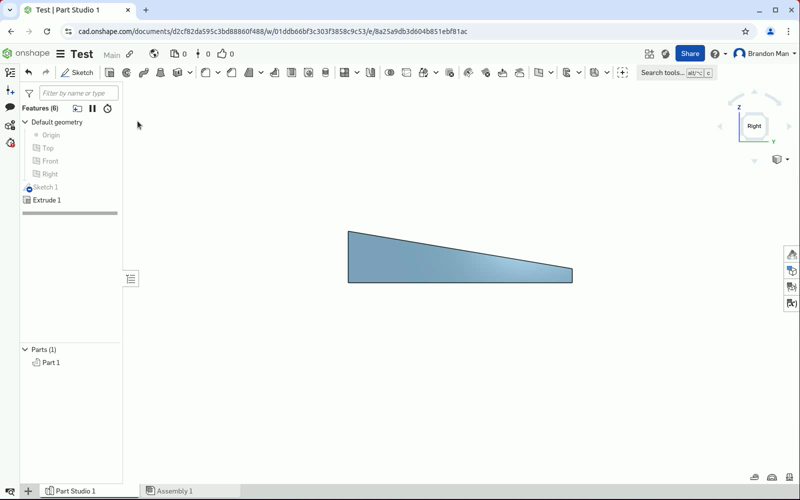
key(shift+h)
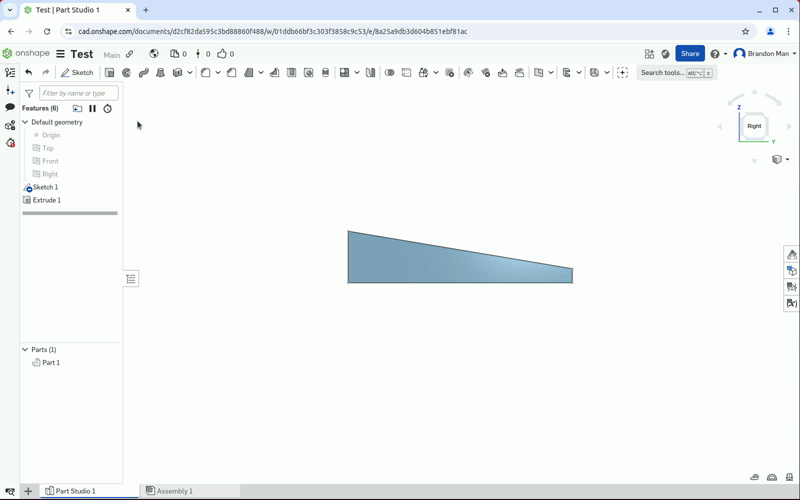
key(shift+h)
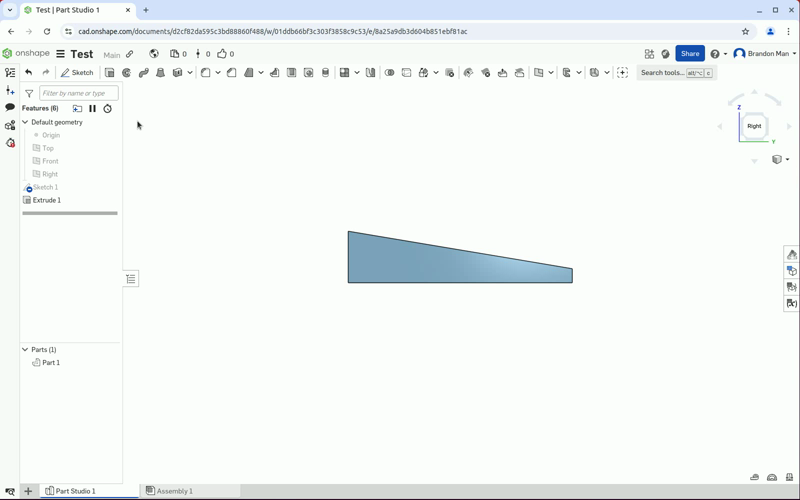
mouse_move(73, 189)
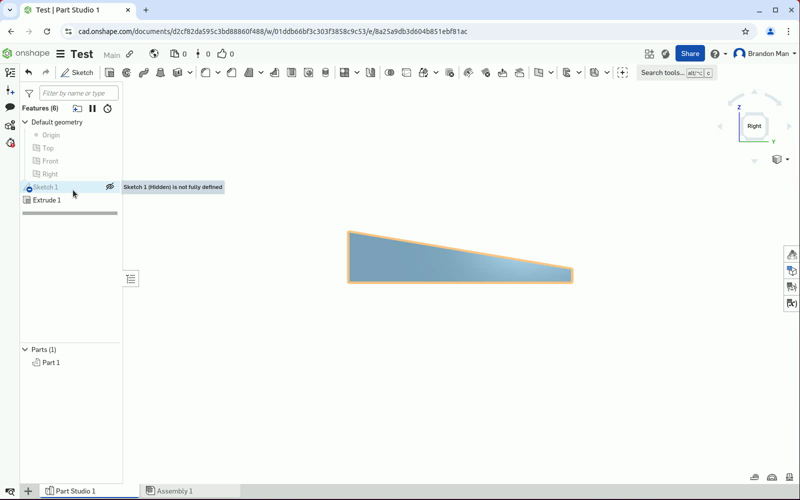
click(73, 189)
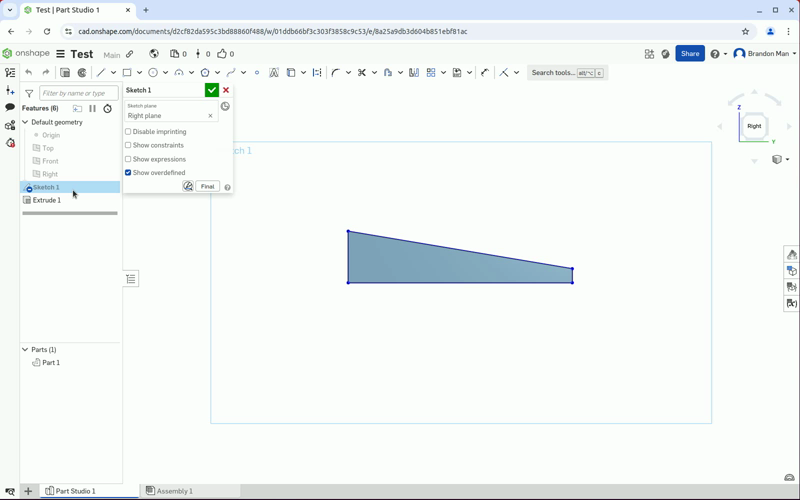
mouse_move(229, 92)
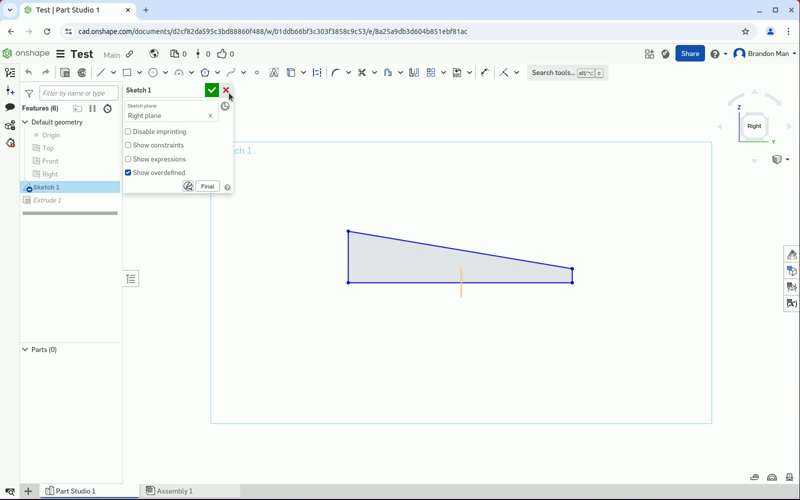
click(229, 92)
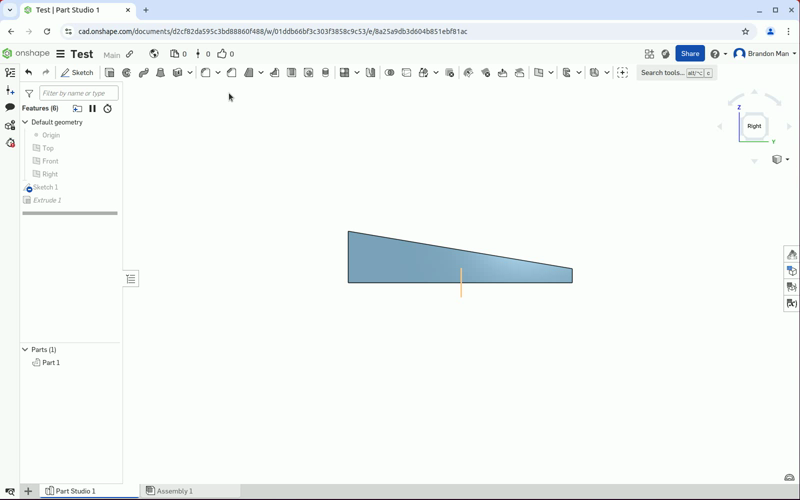
mouse_move(73, 352)
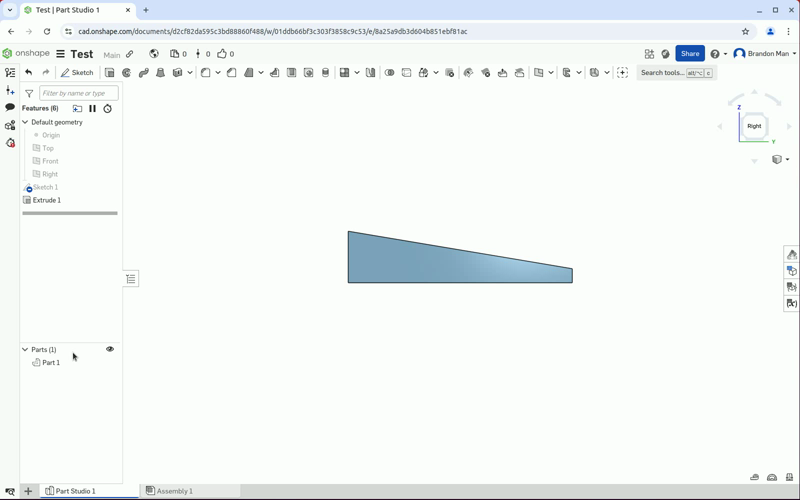
key(y)
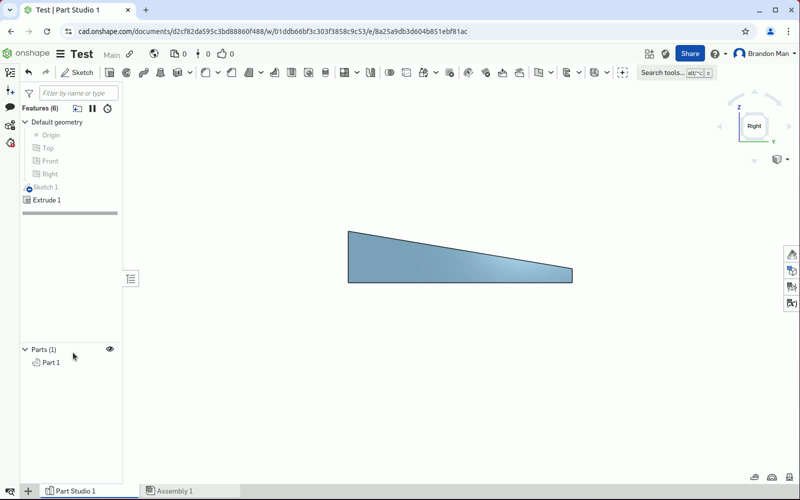
key(shift+p)
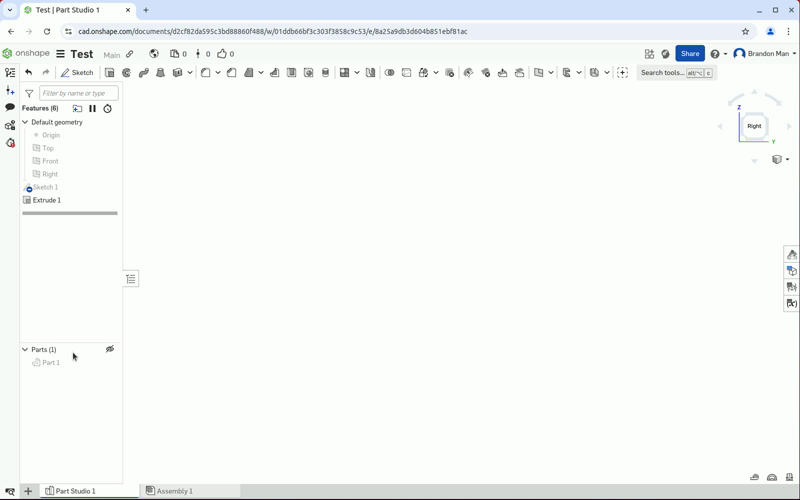
key(space)
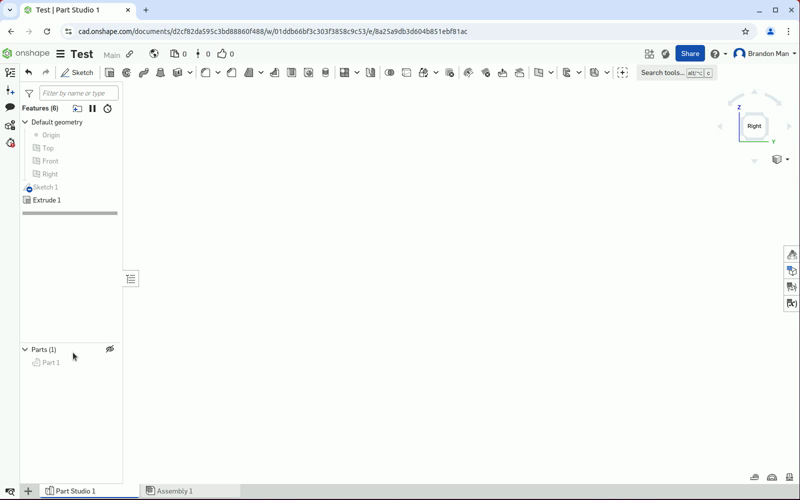
key_down(shift)
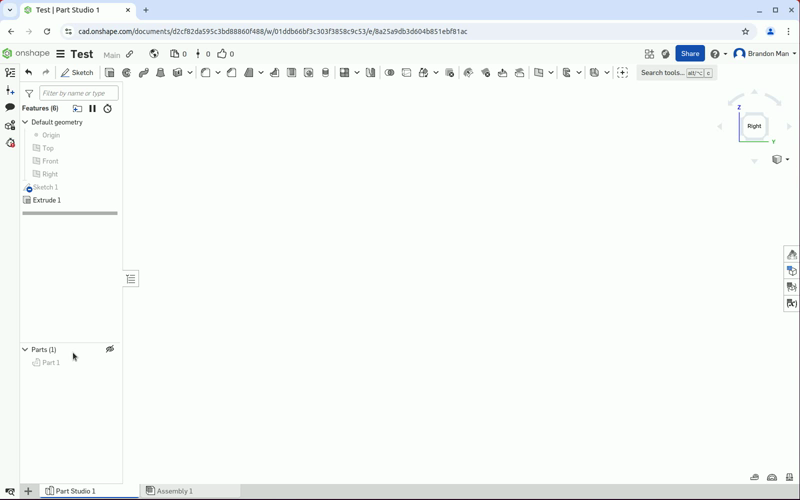
key(right)
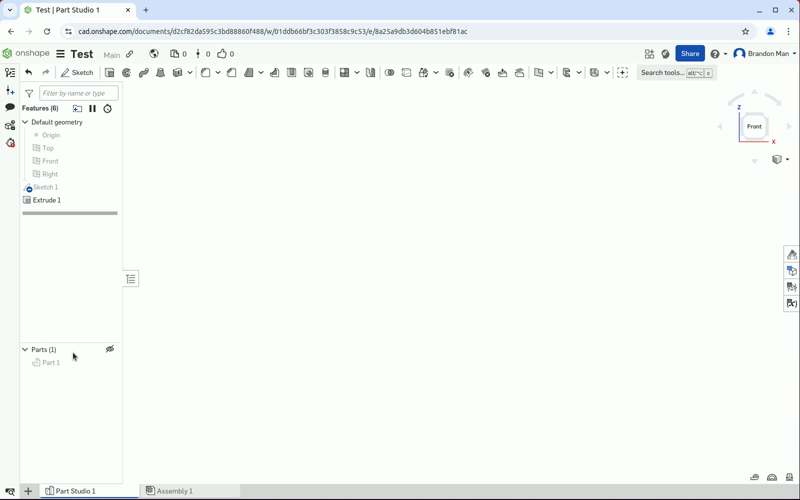
key_up(shift)
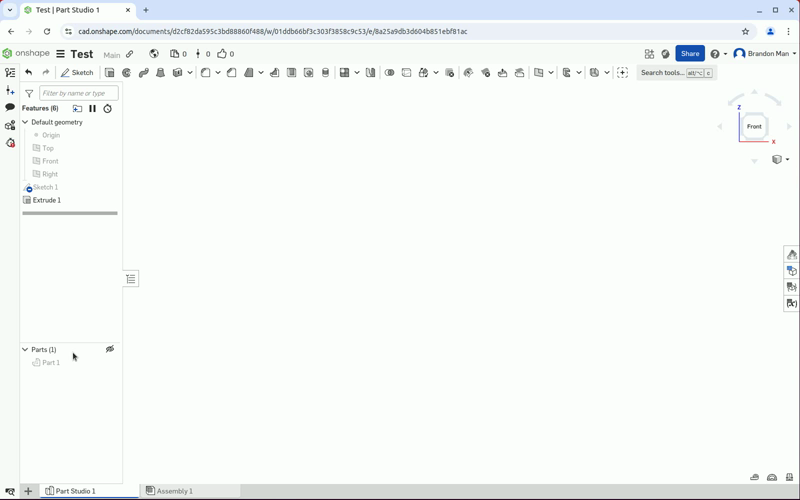
mouse_move(73, 352)
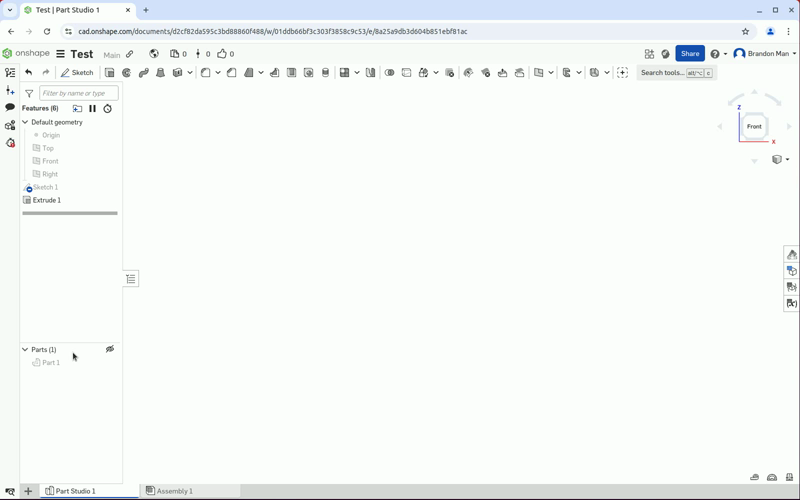
key(shift+y)
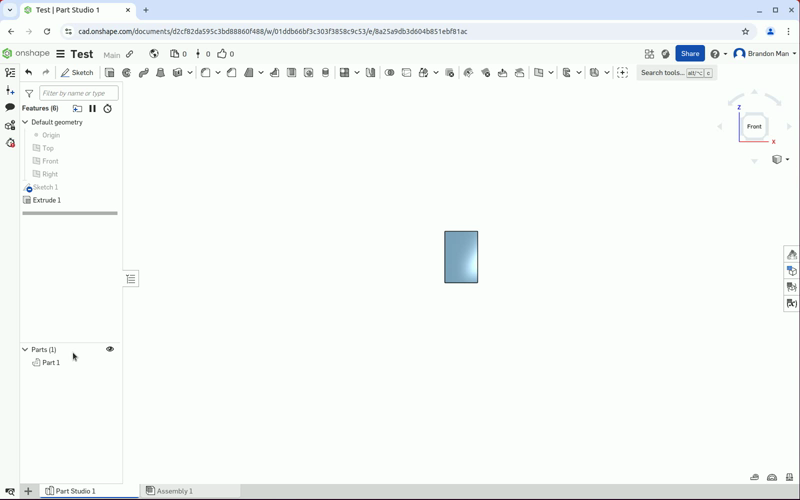
mouse_move(541, 75)
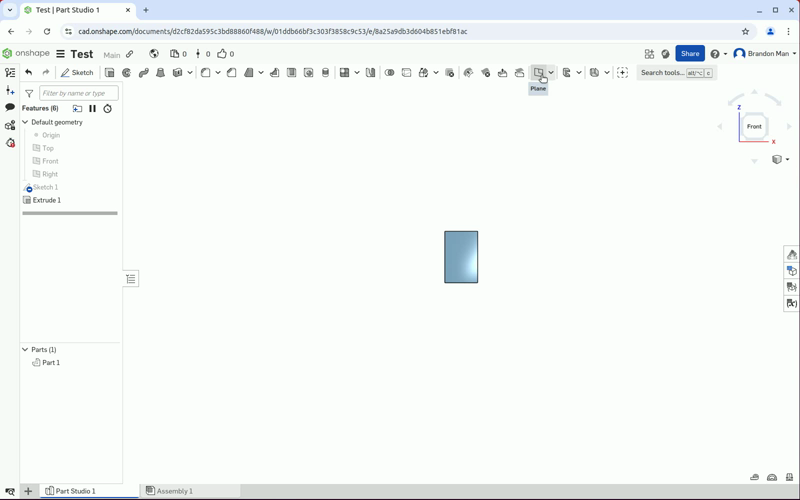
click(541, 75)
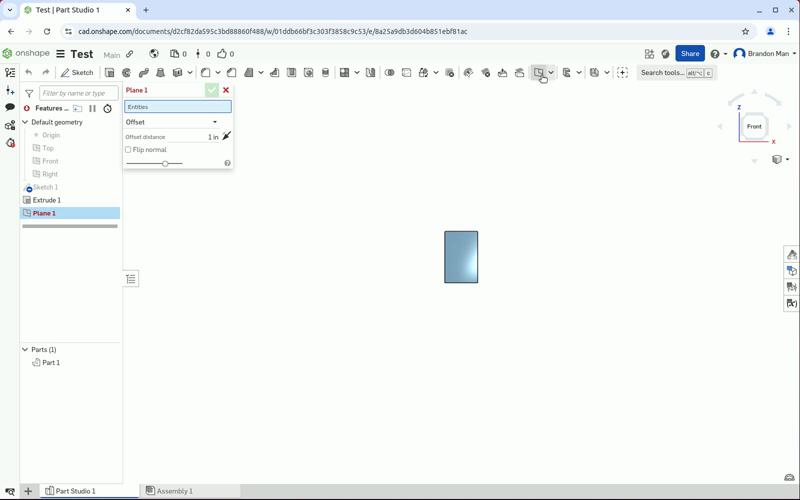
mouse_move(73, 163)
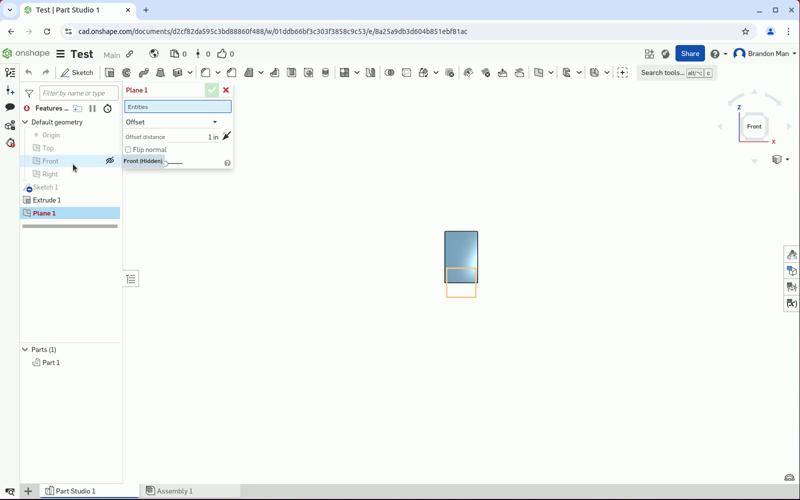
click(73, 163)
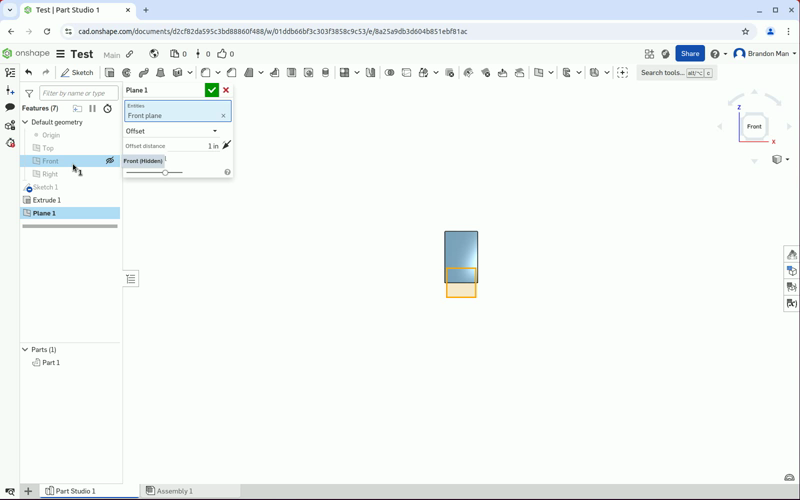
key(tab, 2)
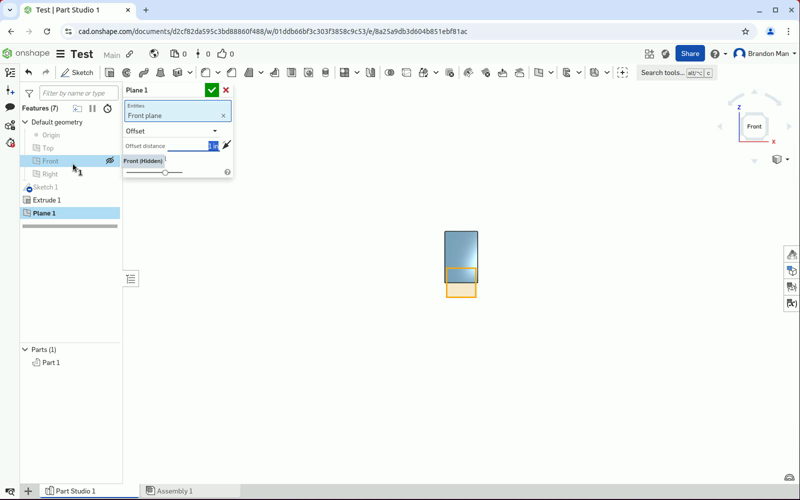
text(23.108)
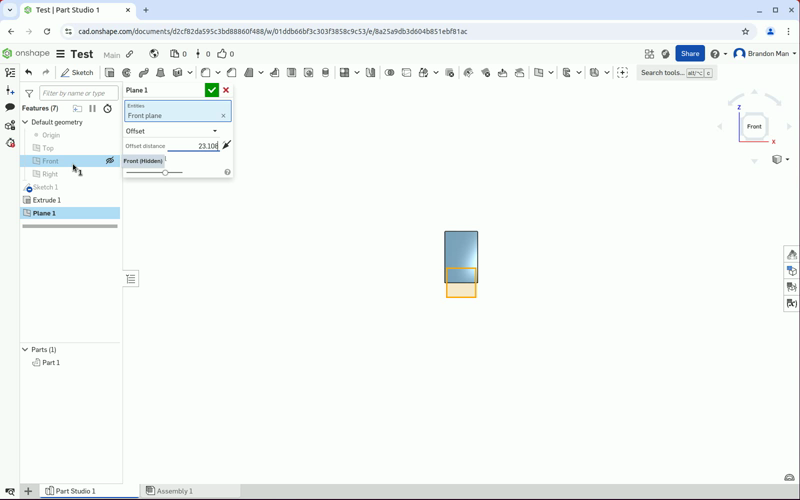
key(enter, 2)
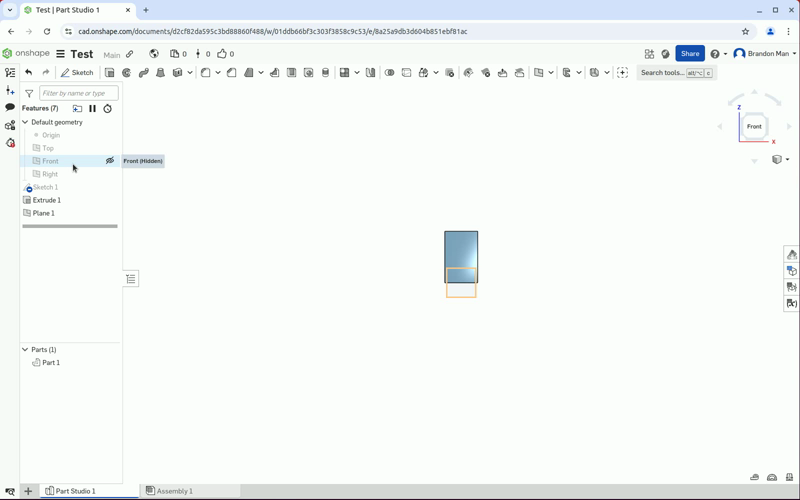
key(shift+s)
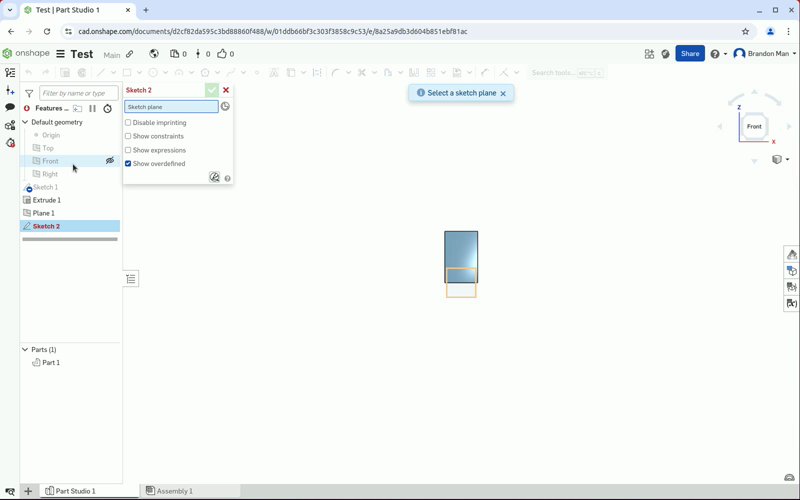
mouse_move(73, 215)
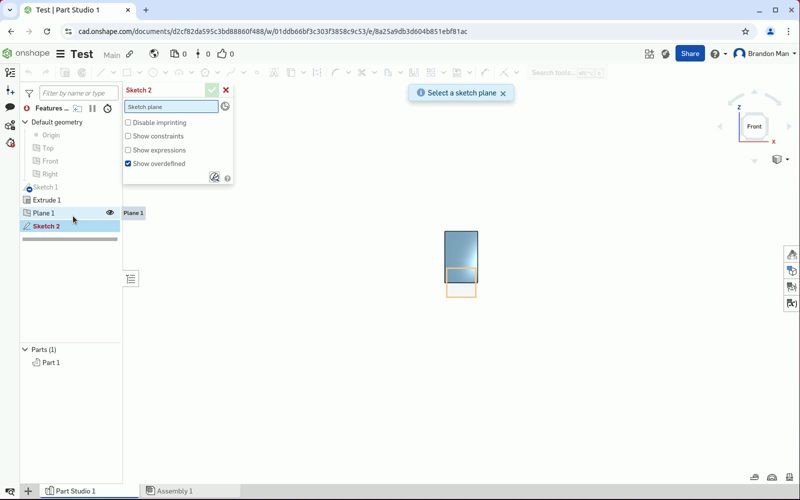
click(73, 215)
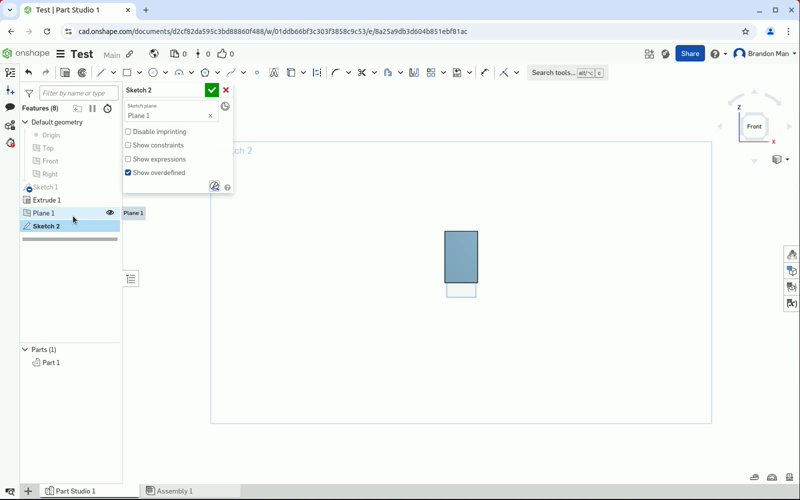
mouse_move(73, 352)
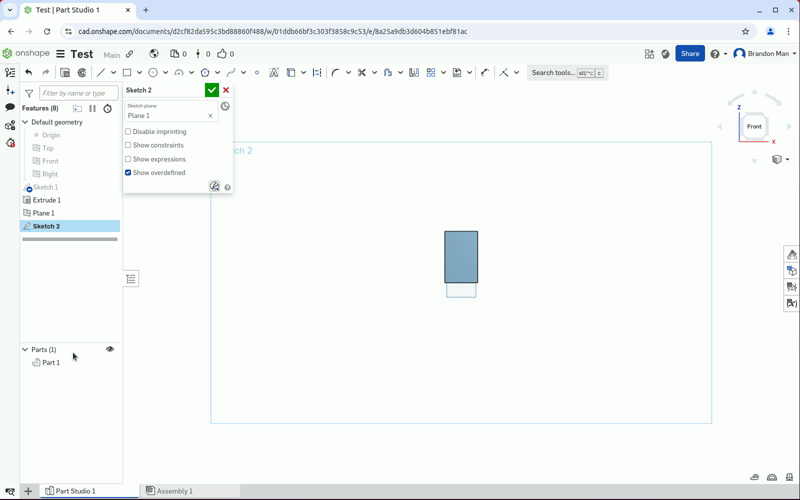
key(y)
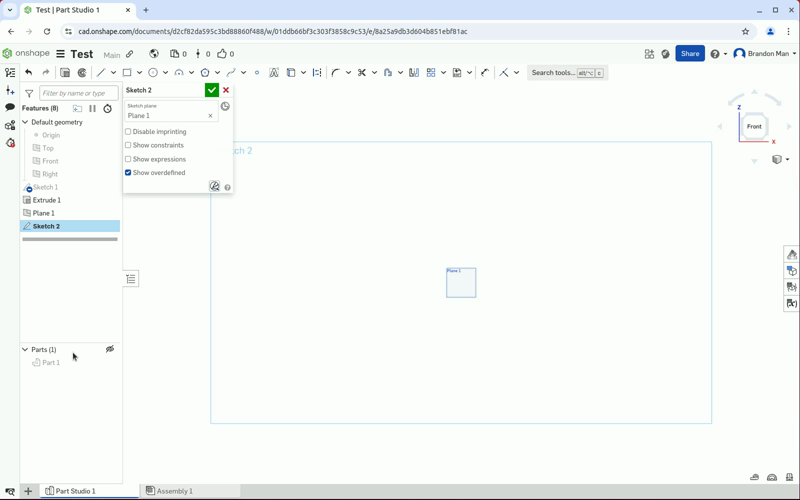
key(c)
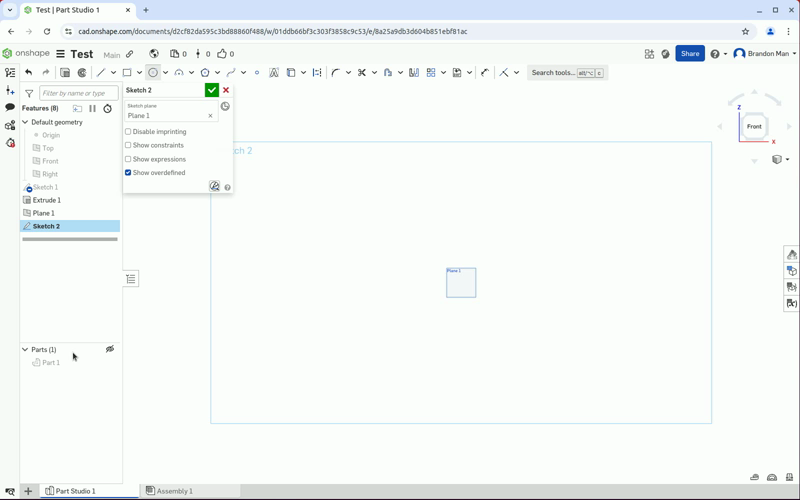
key_down(shift)
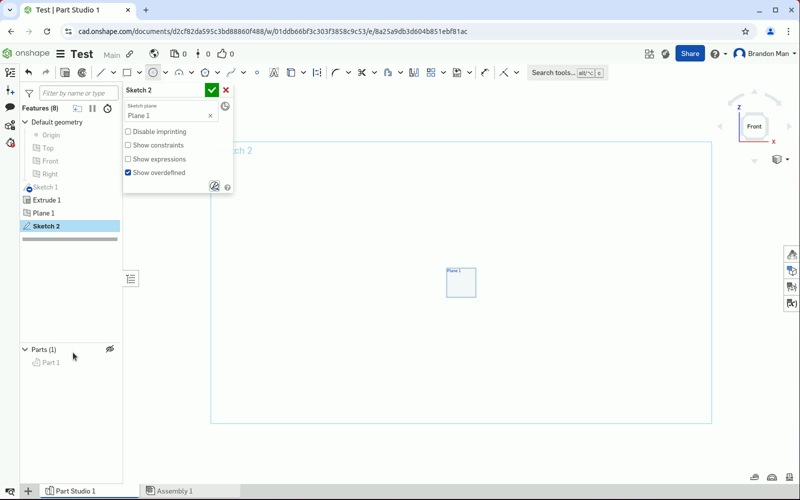
mouse_move(461, 257)
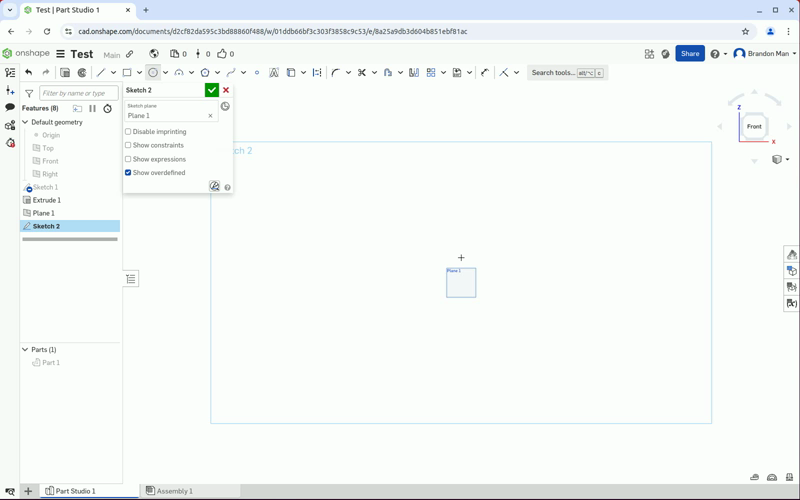
click(461, 257)
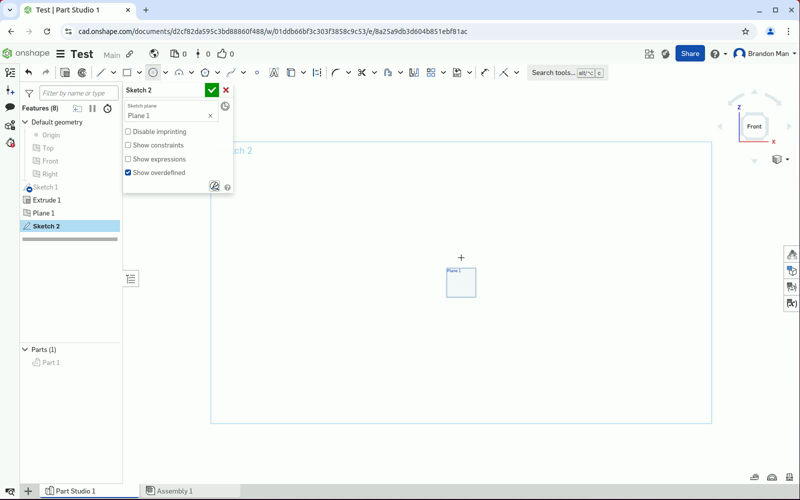
key_up(shift)
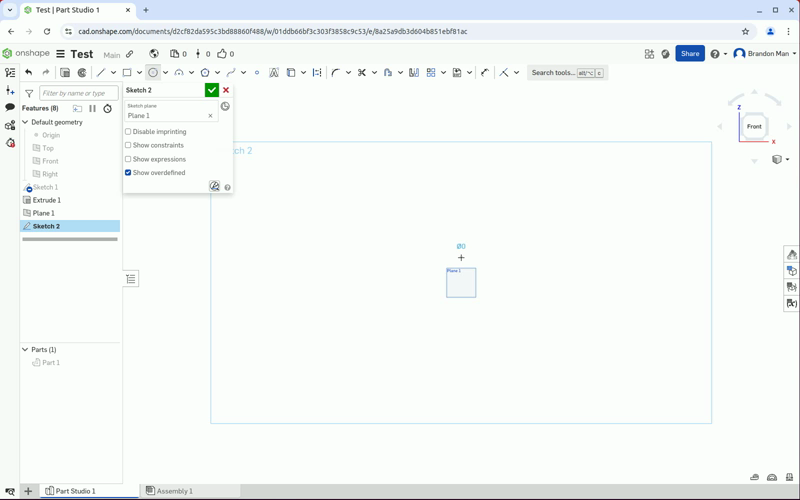
mouse_move(468, 257)
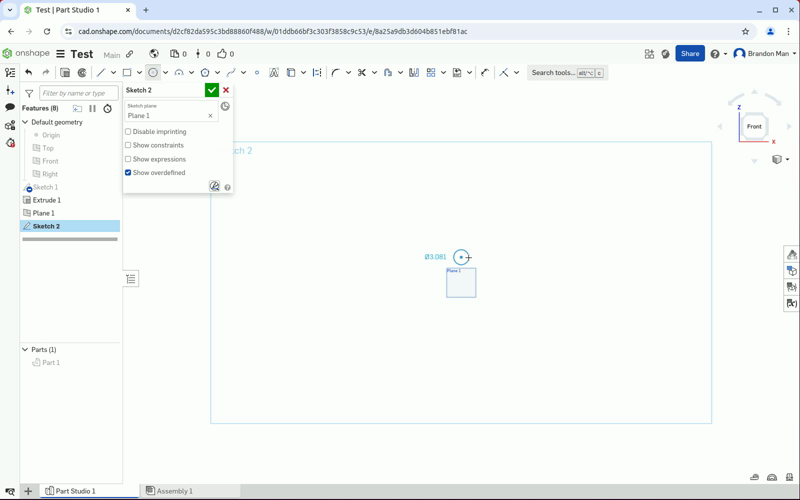
click(468, 257)
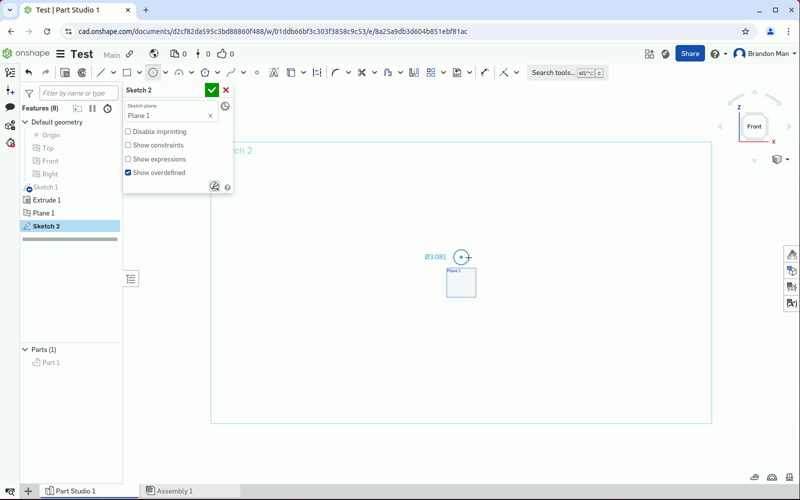
key(esc)
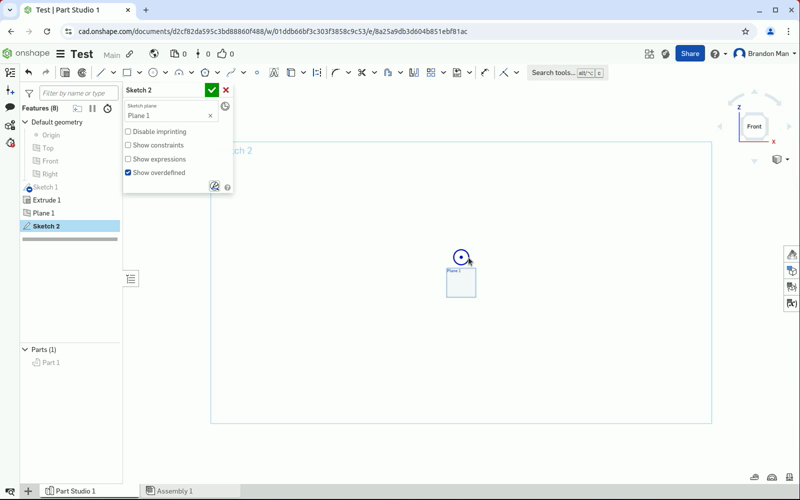
mouse_move(460, 256)
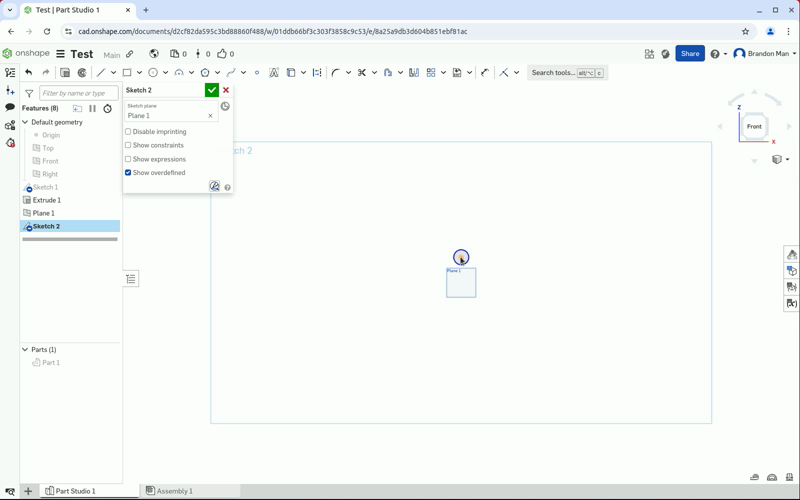
scroll(6)
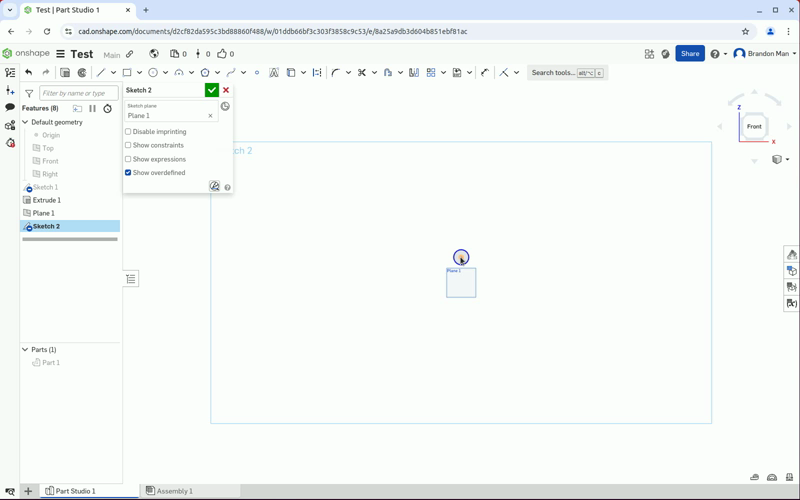
scroll(6)
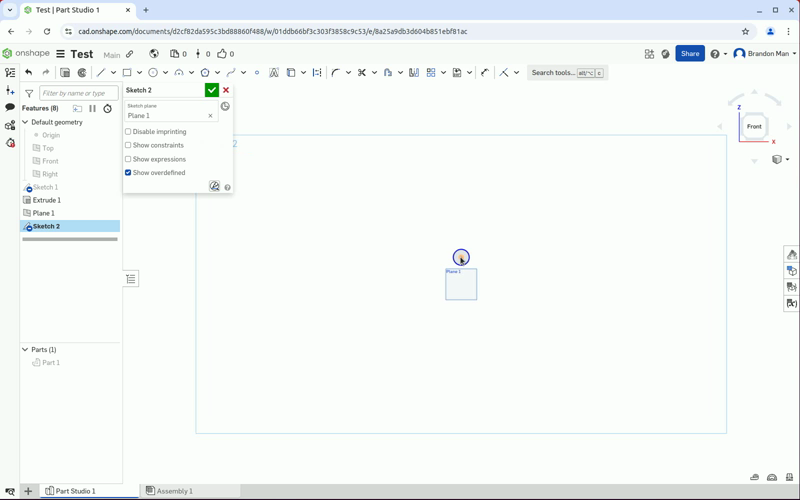
scroll(6)
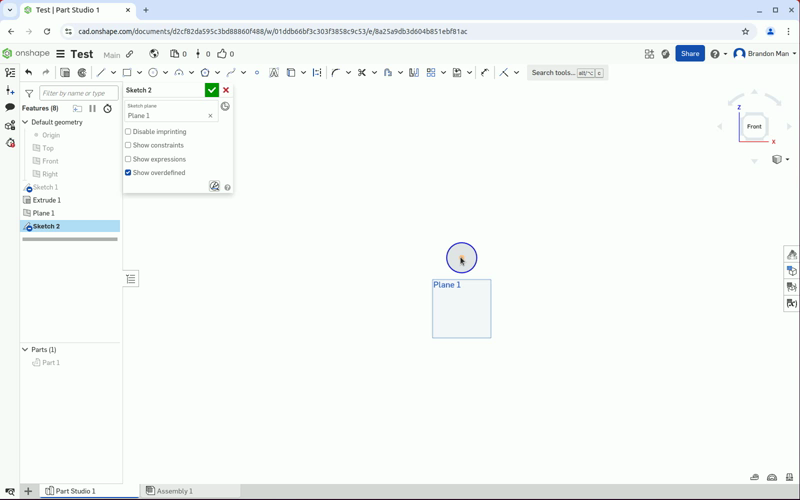
scroll(6)
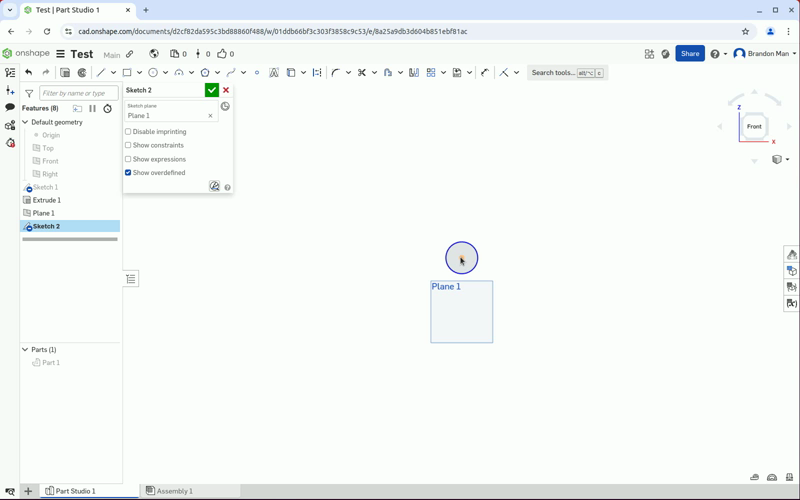
scroll(6)
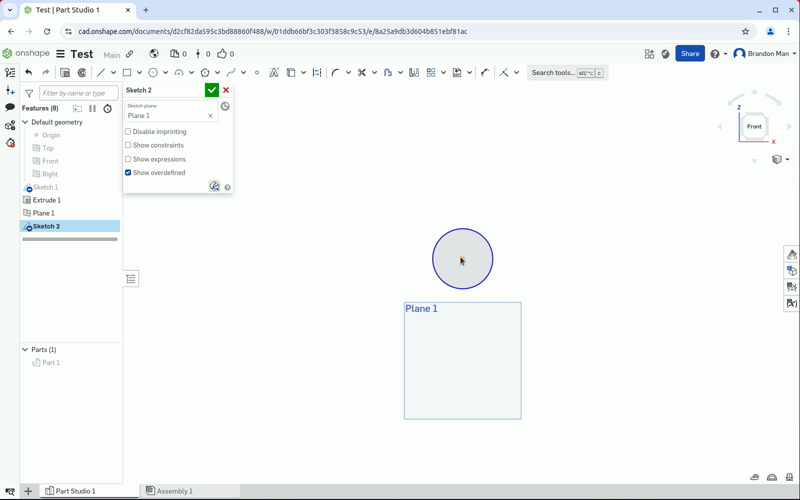
scroll(6)
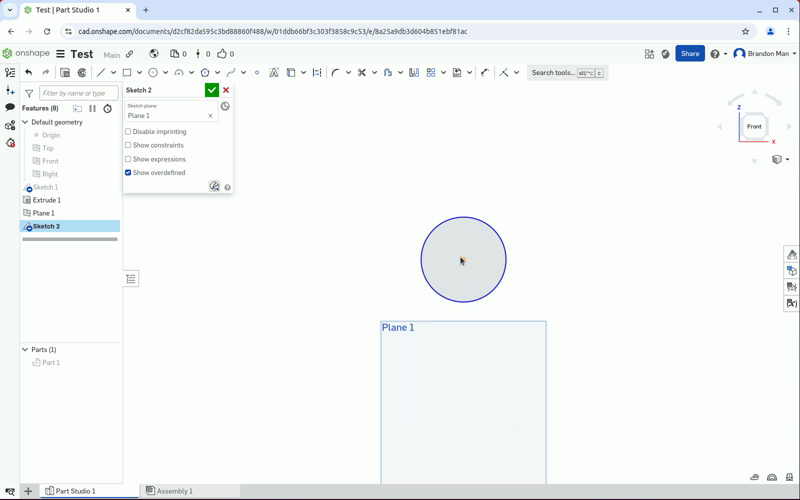
scroll(6)
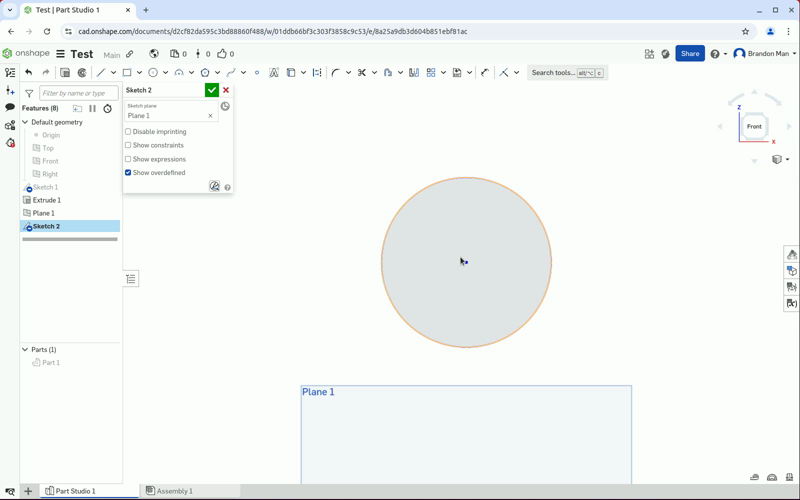
click(460, 256)
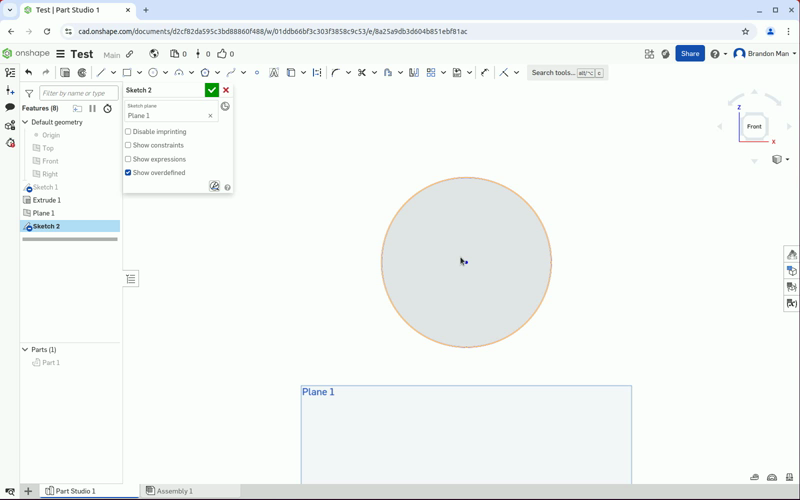
scroll(-6)
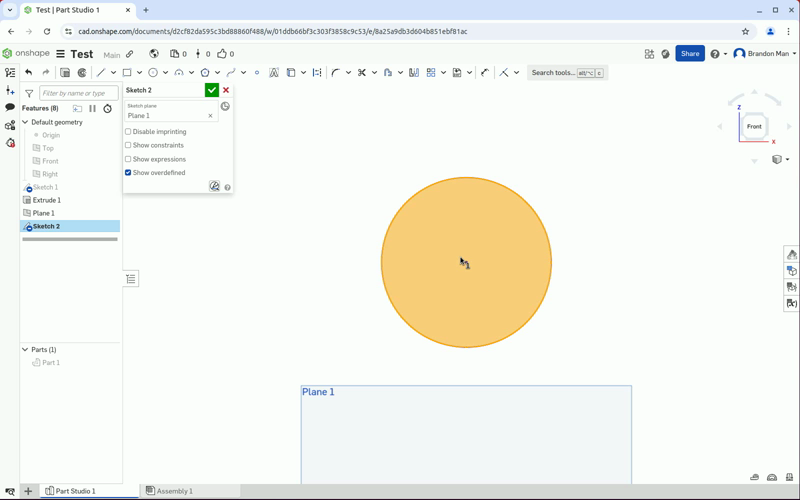
scroll(-6)
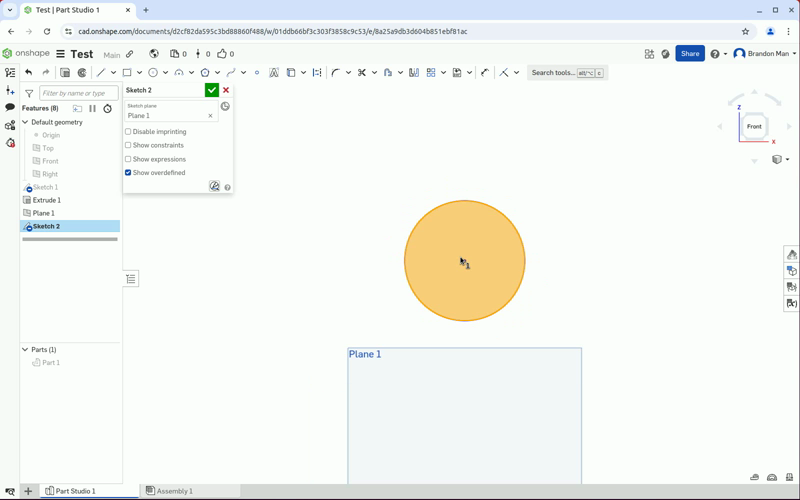
scroll(-6)
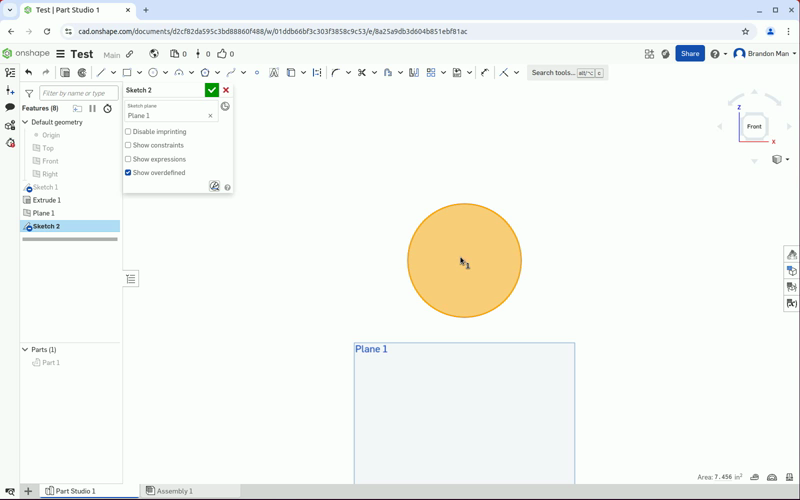
scroll(-6)
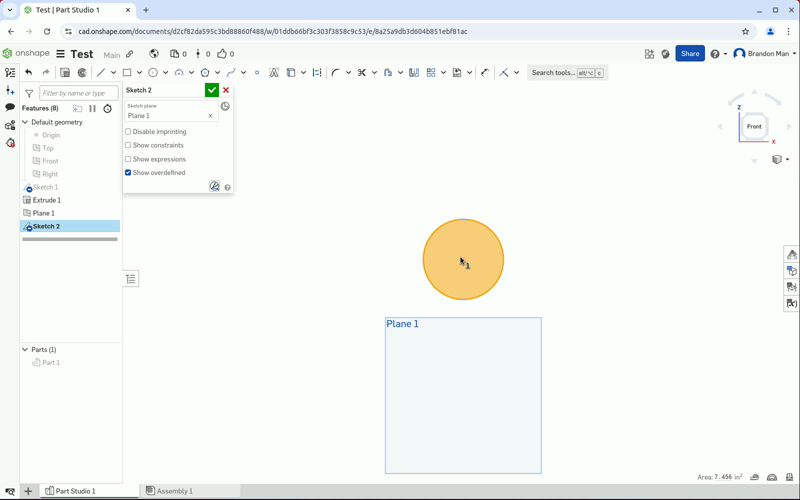
scroll(-6)
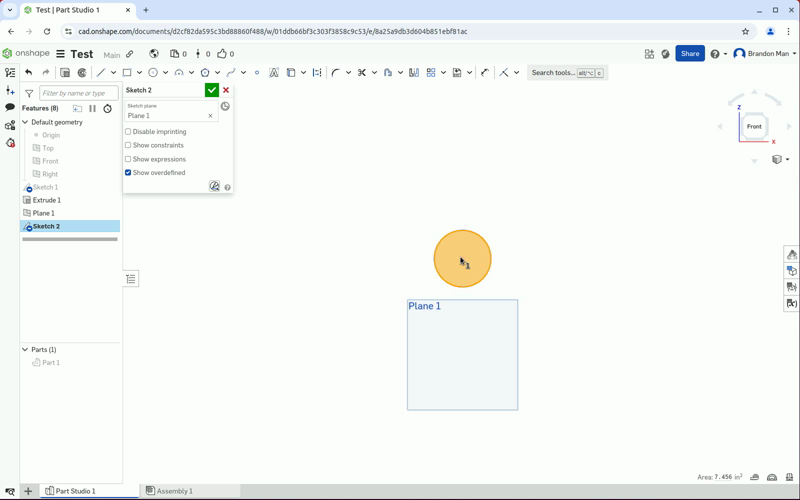
scroll(-6)
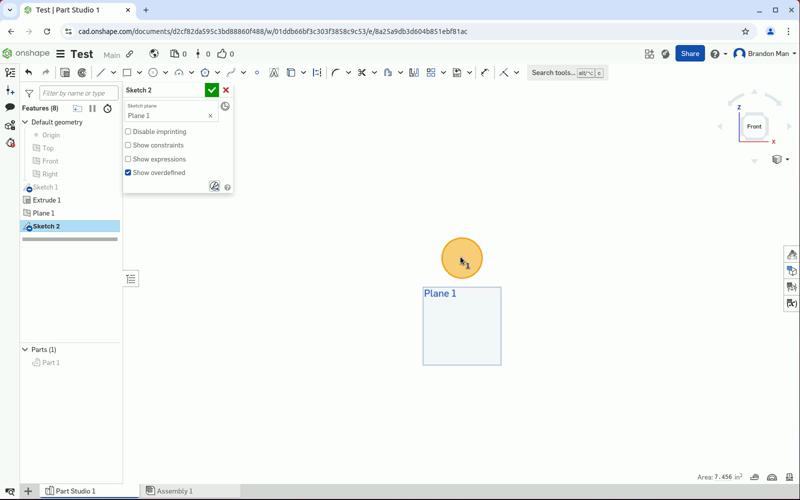
scroll(-6)
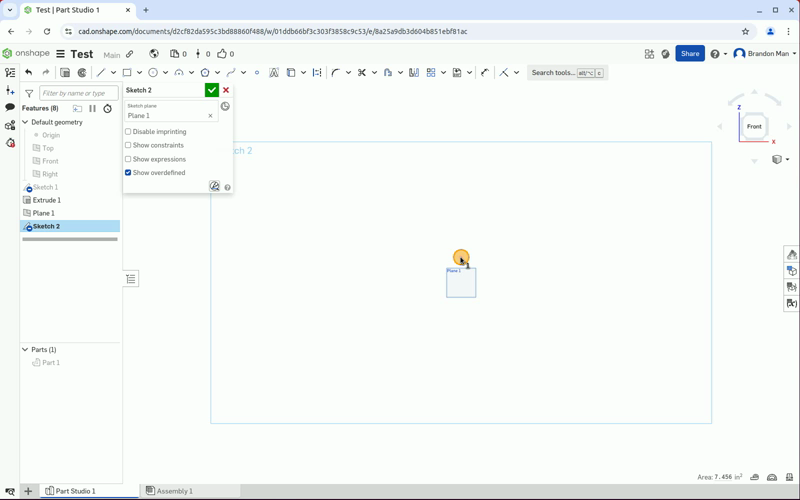
mouse_move(73, 352)
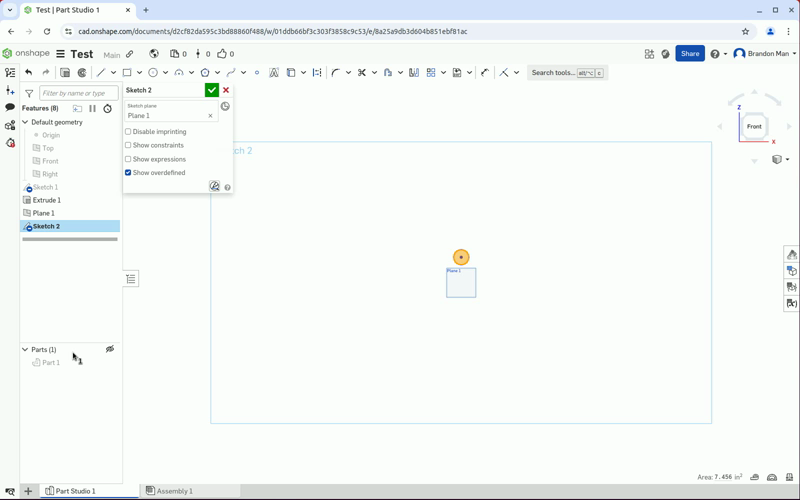
key(shift+y)
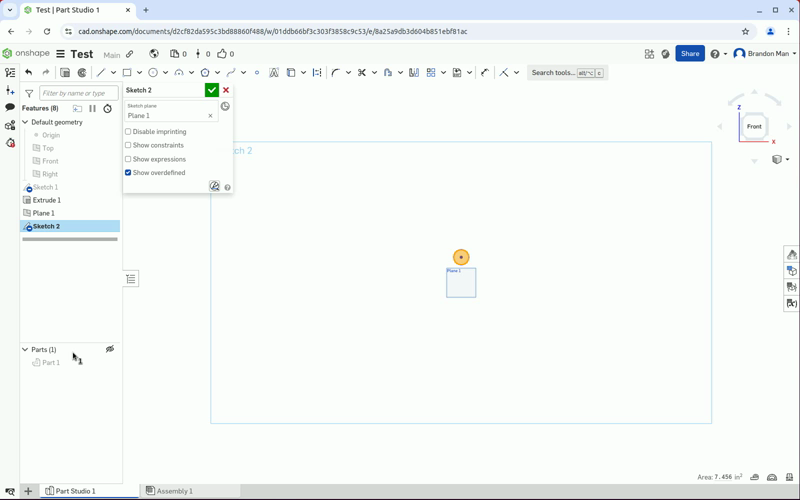
key(shift+e)
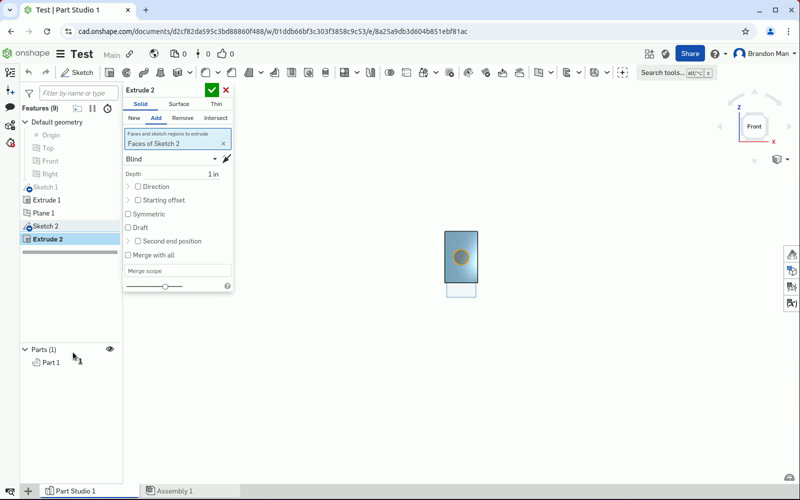
mouse_move(143, 106)
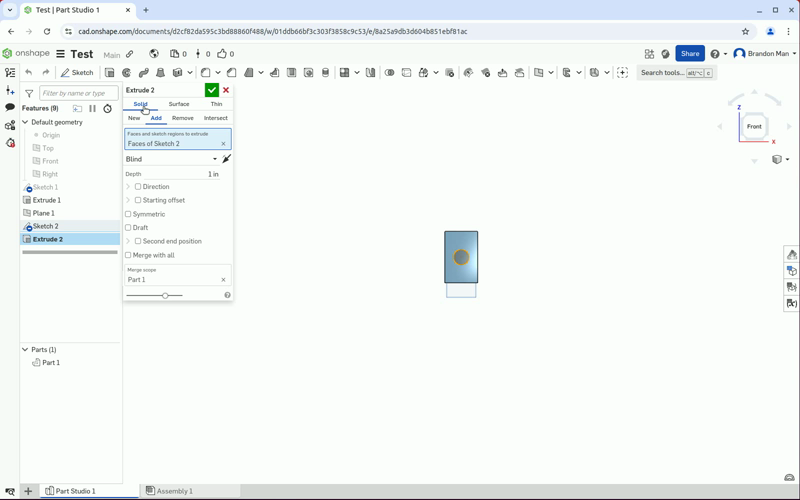
click(143, 106)
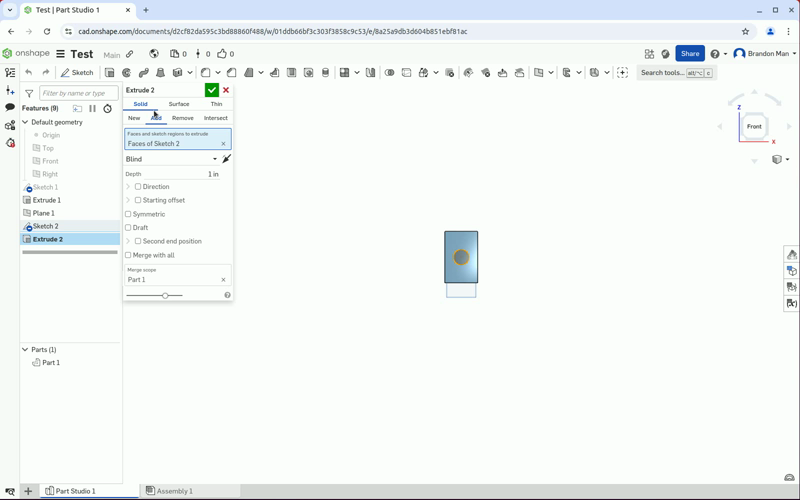
mouse_move(186, 120)
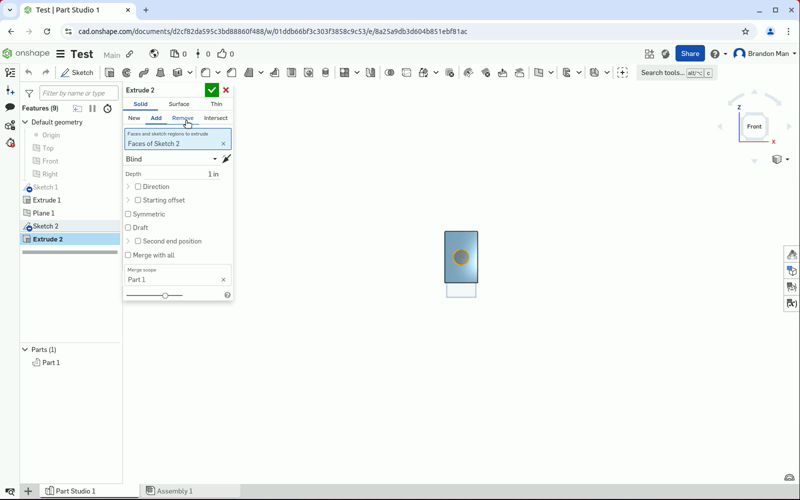
click(186, 120)
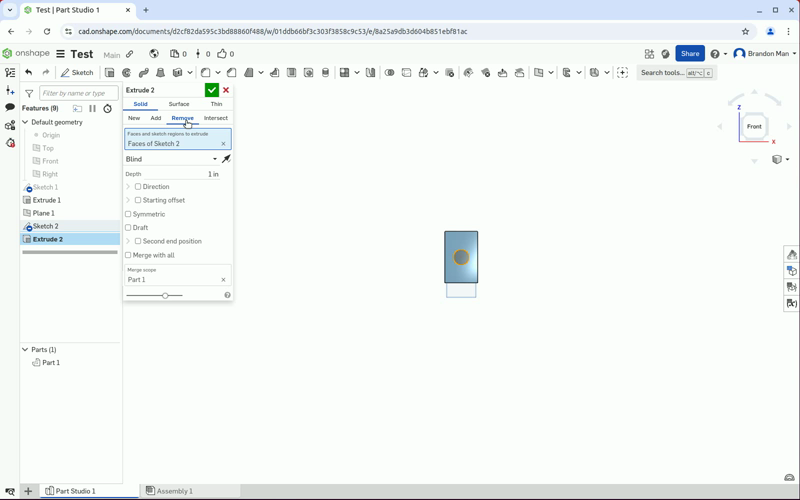
key(tab, 4)
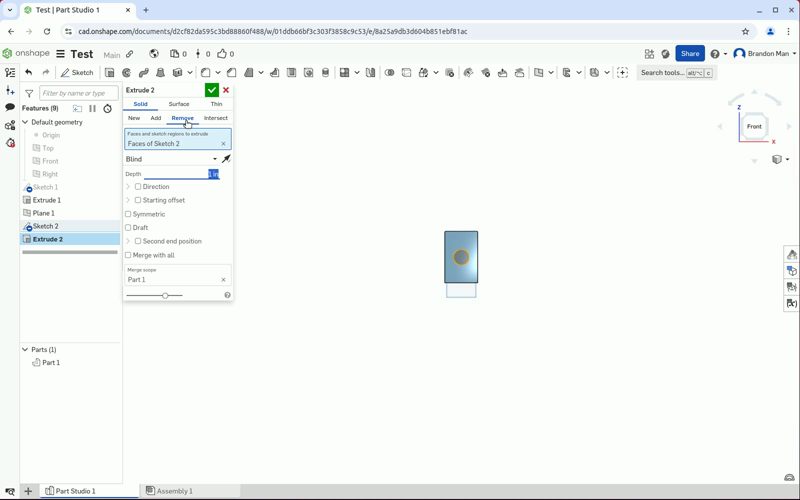
text(7.703)
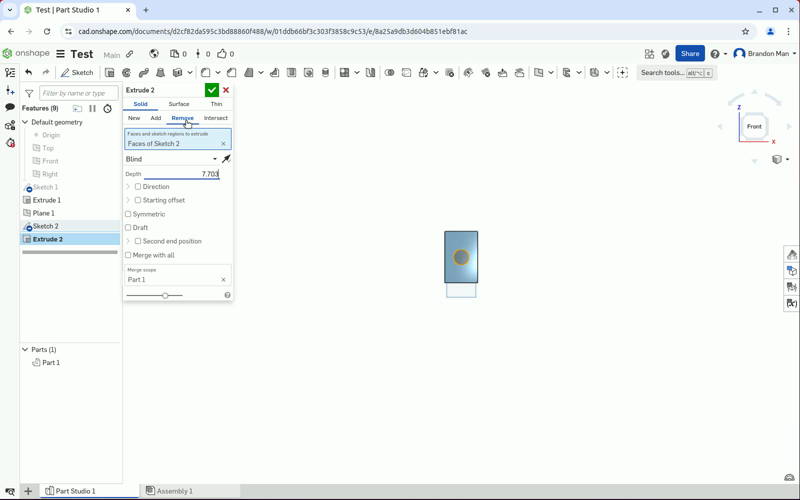
key(tab, 6)
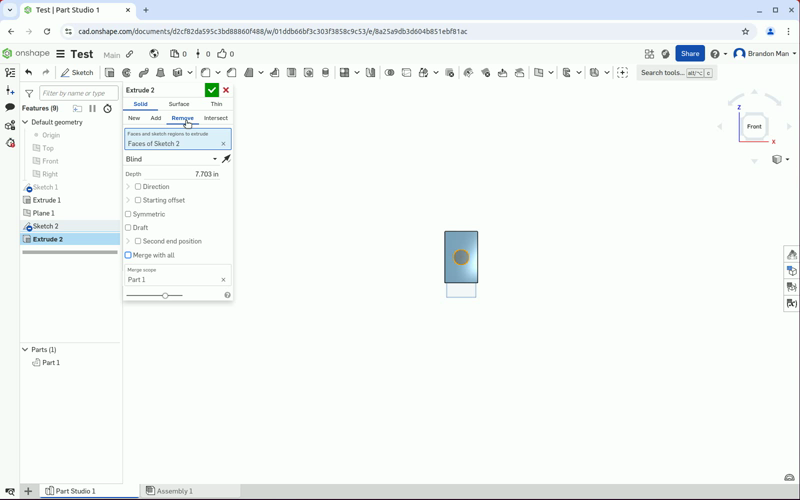
key(space)
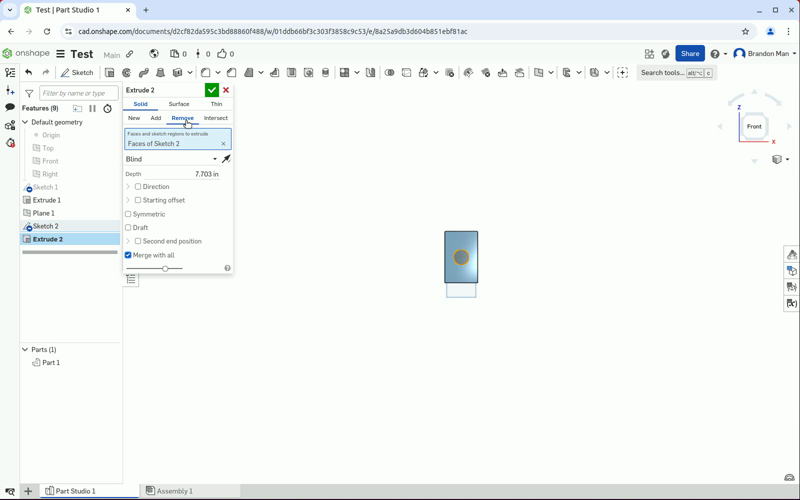
key(enter)
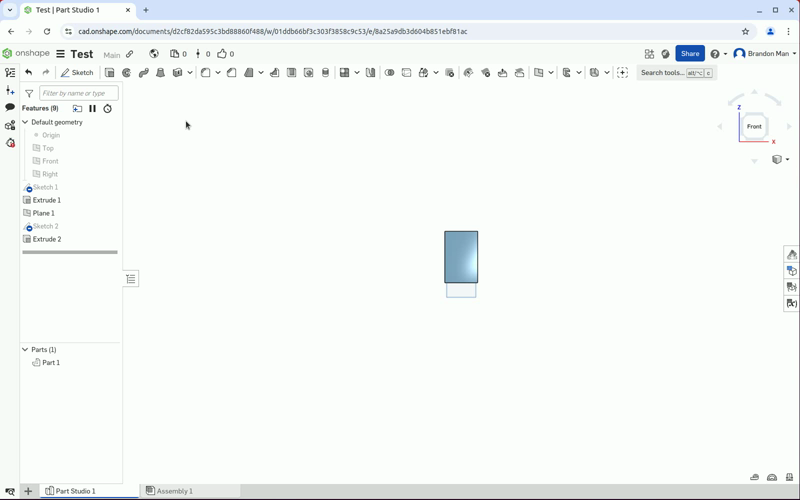
key(shift+h)
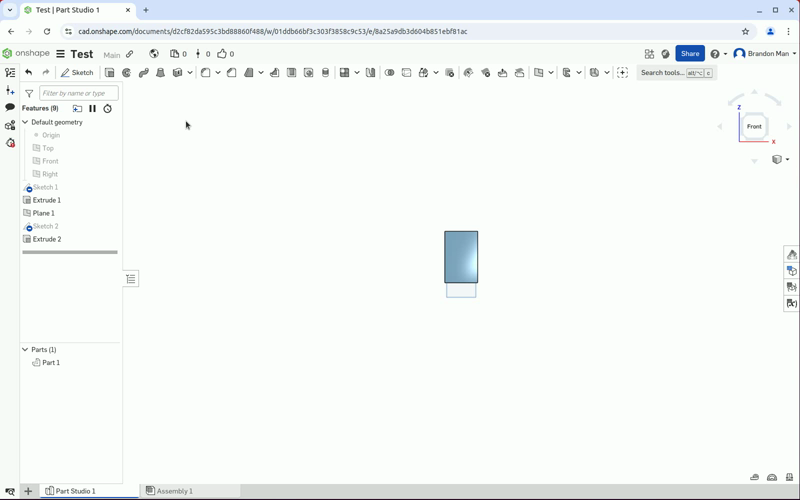
key(shift+h)
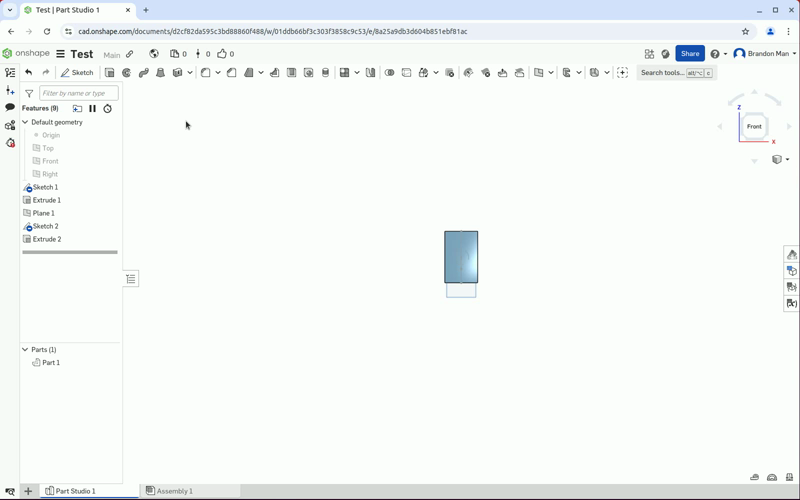
key(shift+7)
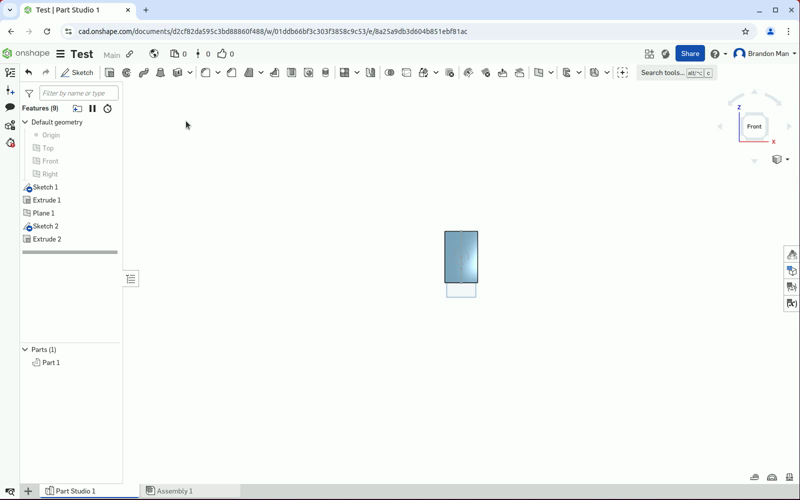
key(left, 2)
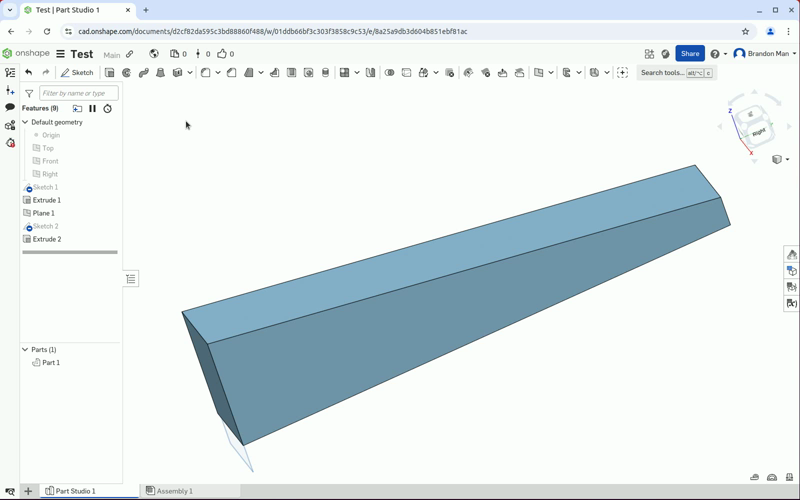
key(down, 2)
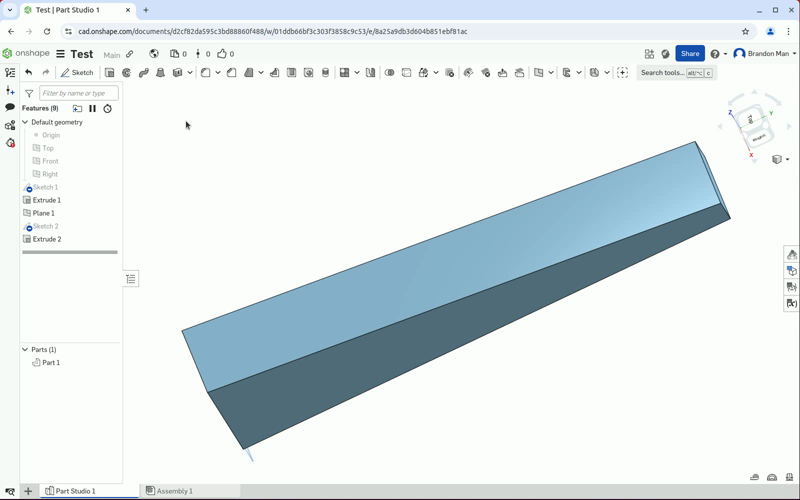
key(up, 2)
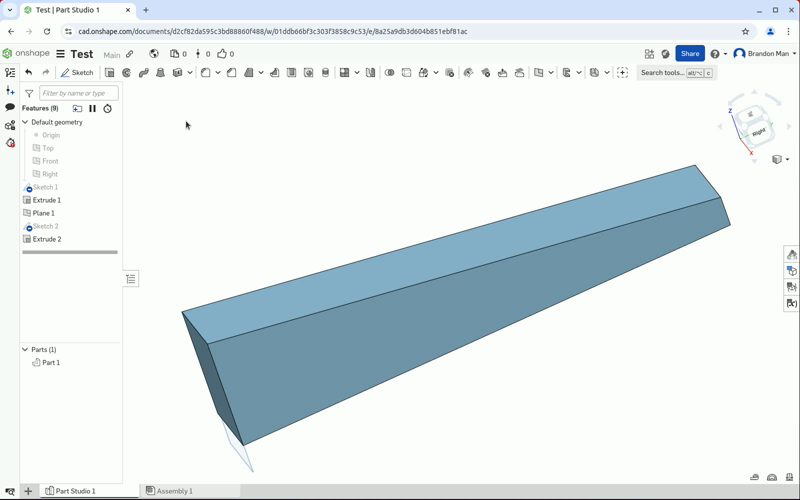
key(right, 2)
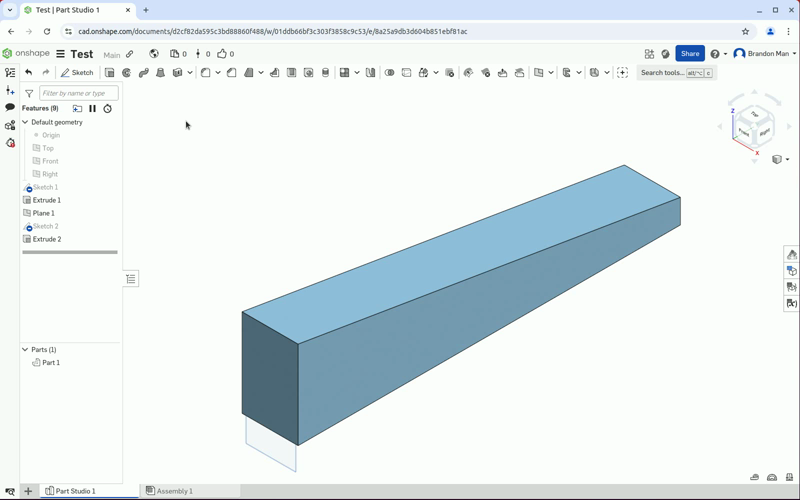
mouse_move(73, 189)
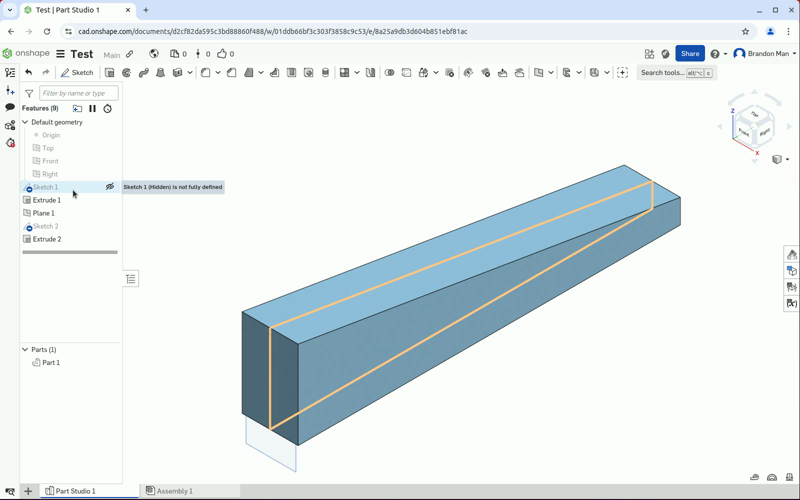
click(73, 189)